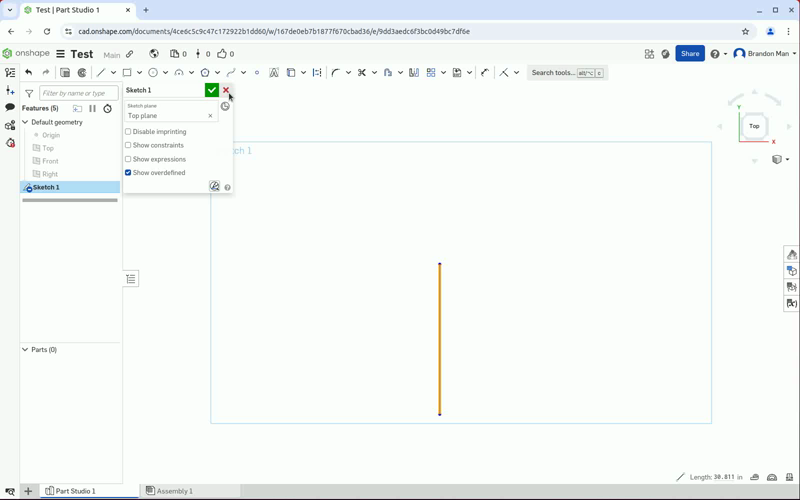
key(shift+h)
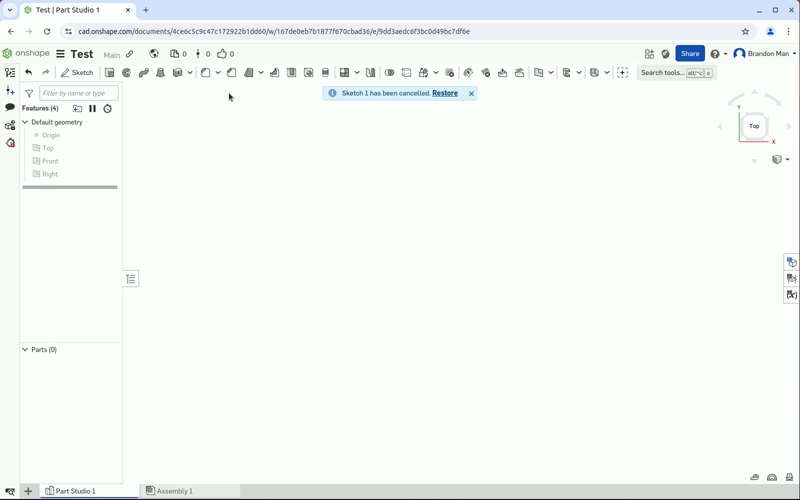
mouse_move(73, 352)
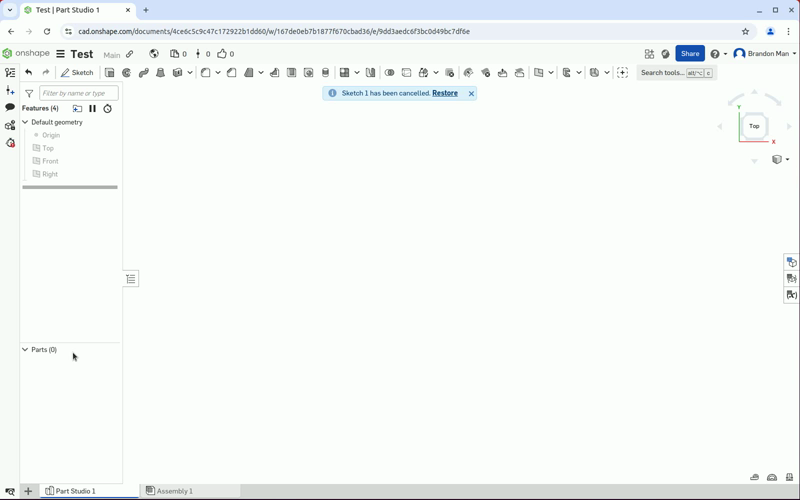
key(y)
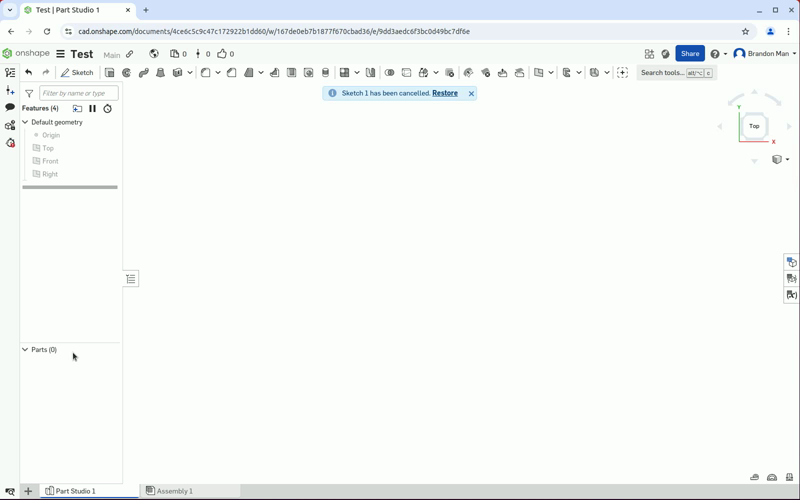
key(shift+p)
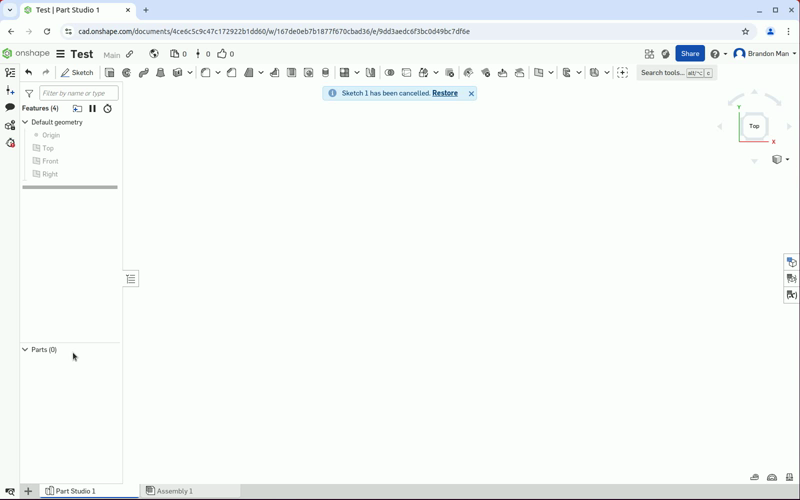
key(space)
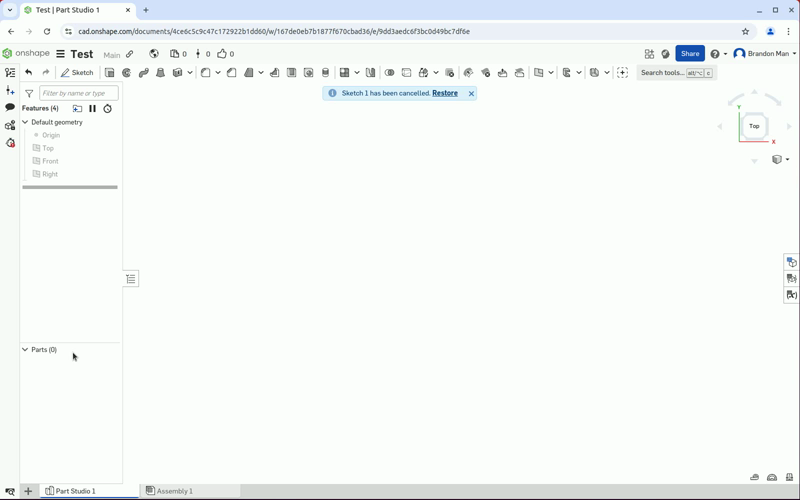
key_down(shift)
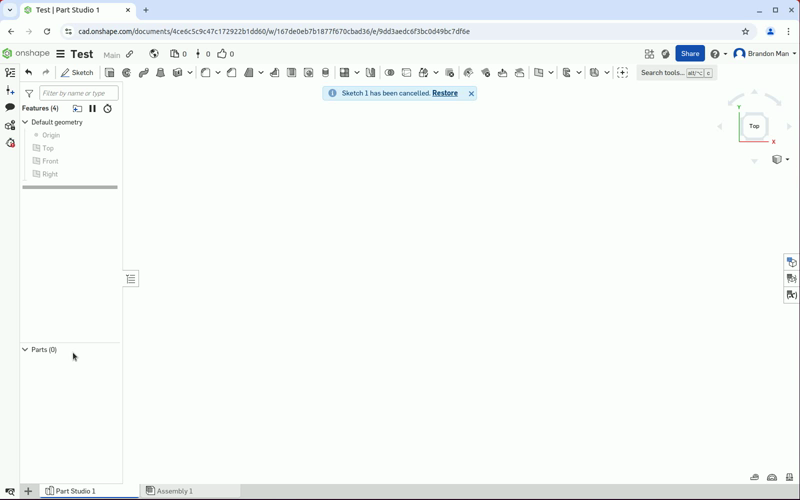
key(up)
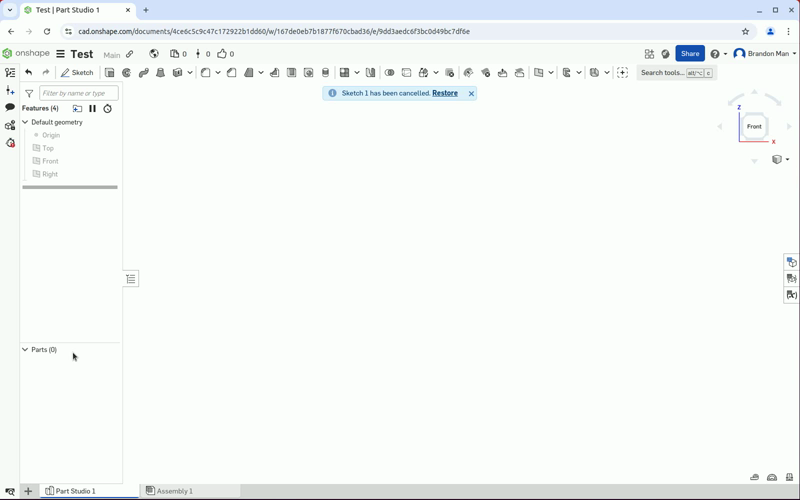
key_up(shift)
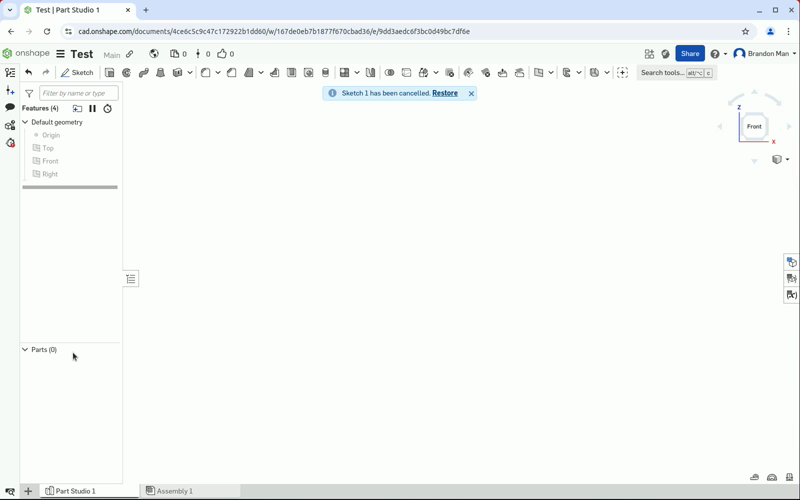
mouse_move(73, 352)
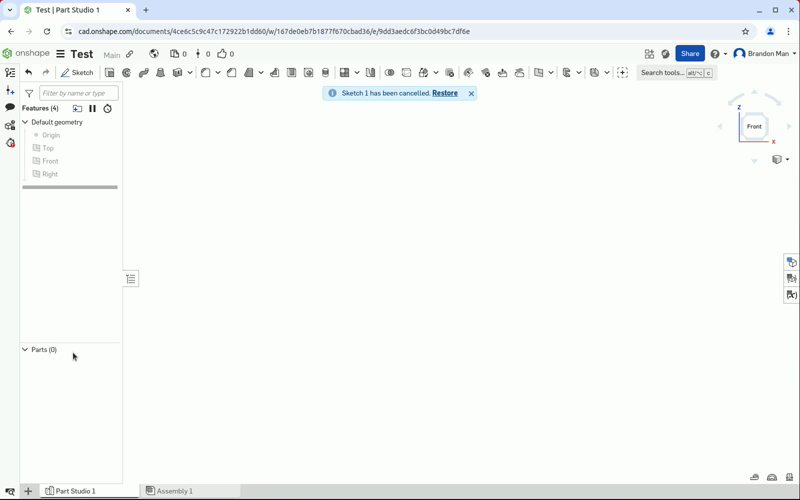
key(shift+y)
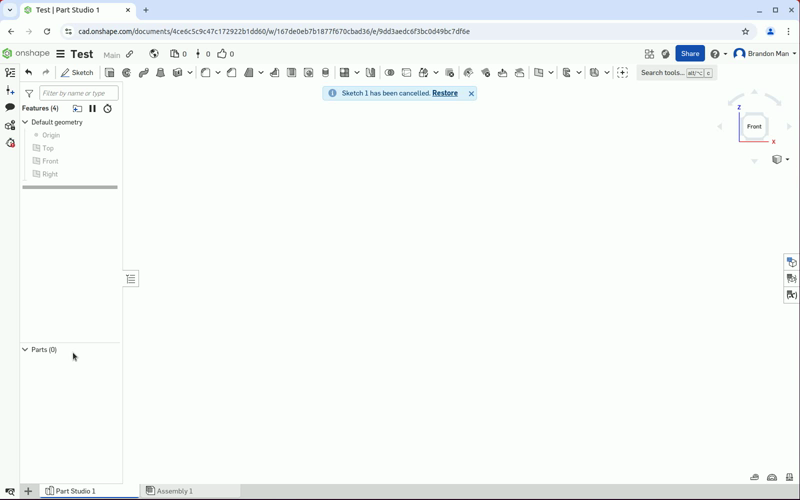
key(shift+s)
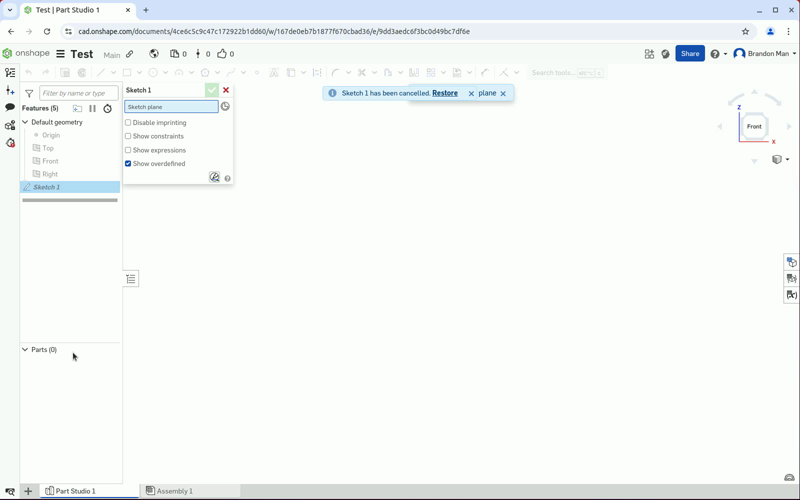
mouse_move(73, 163)
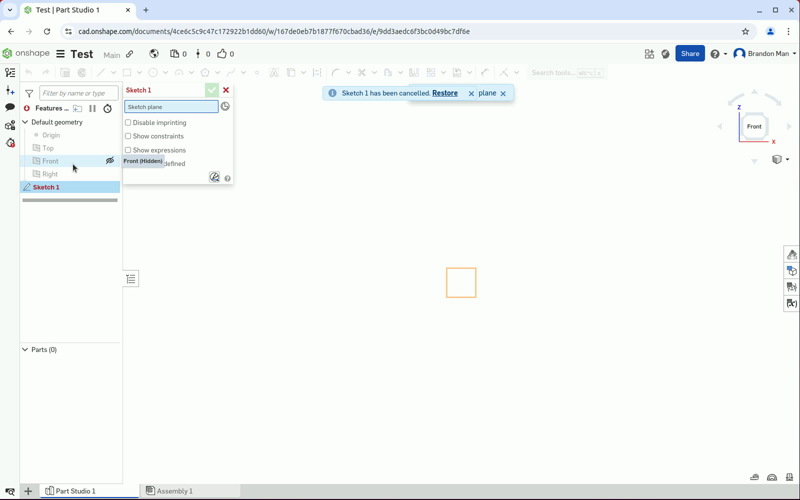
click(73, 163)
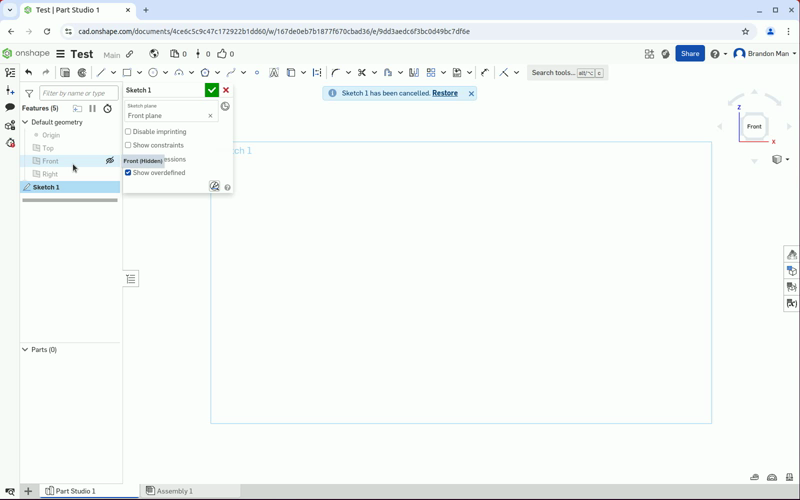
mouse_move(73, 352)
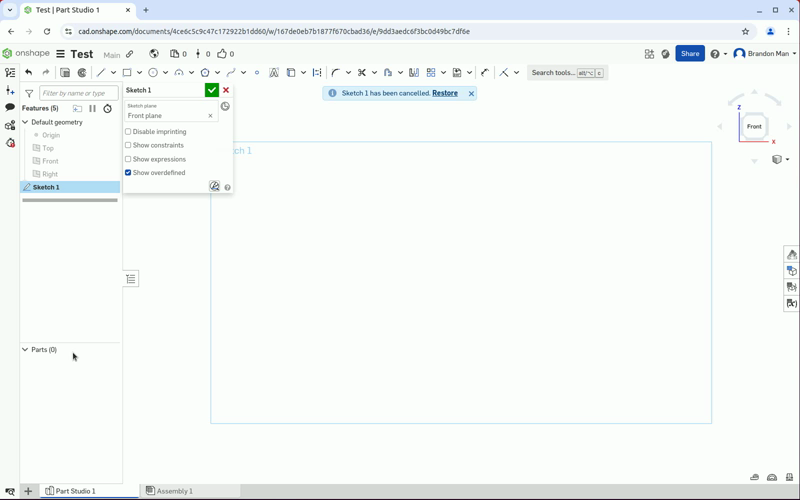
key(y)
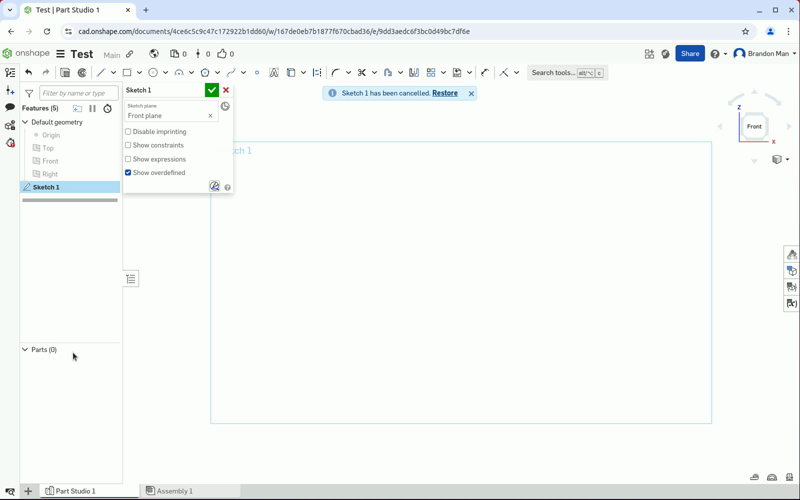
key(l)
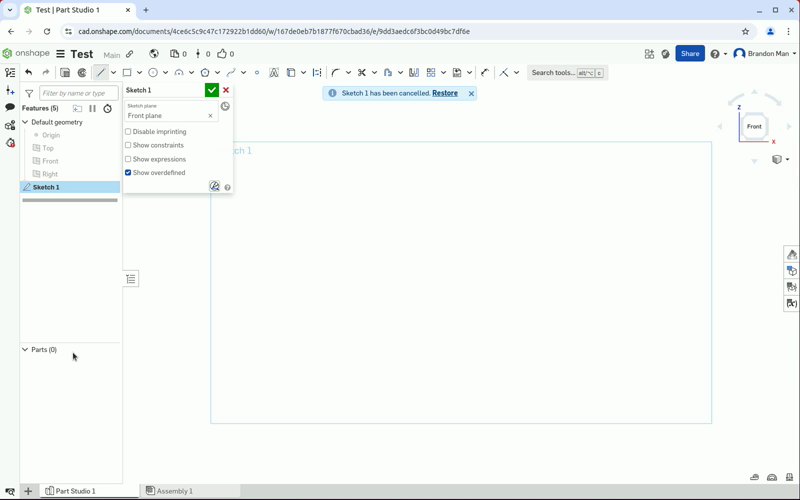
key_down(shift)
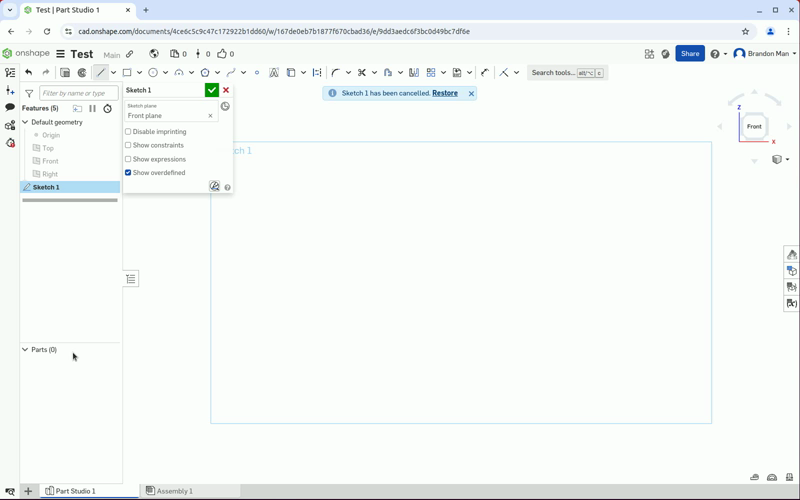
mouse_move(460, 282)
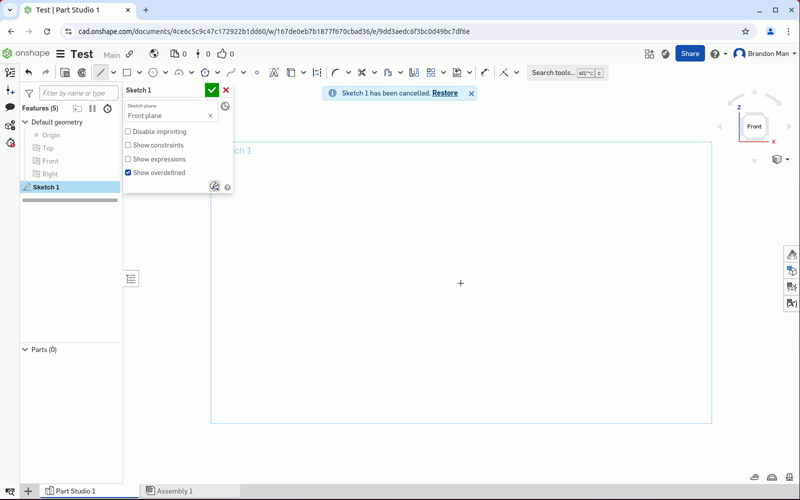
click(460, 282)
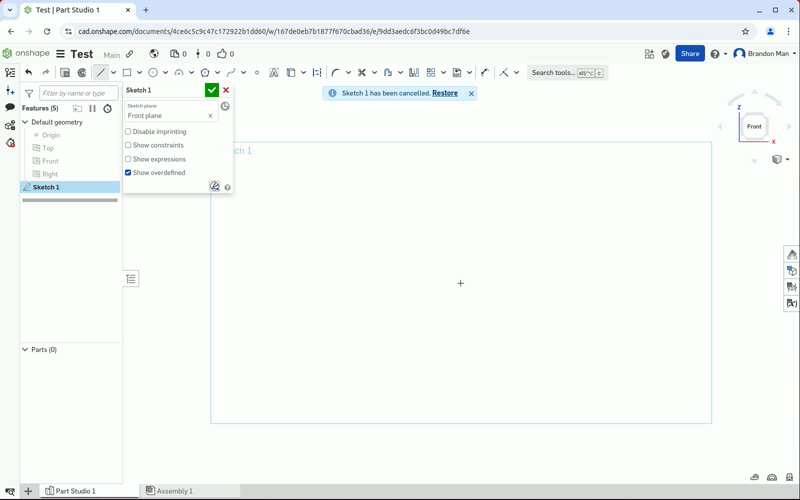
key_up(shift)
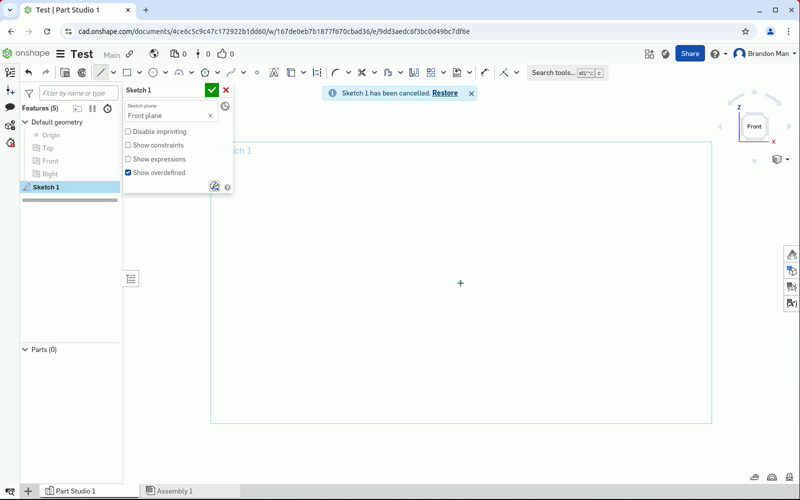
key_down(shift)
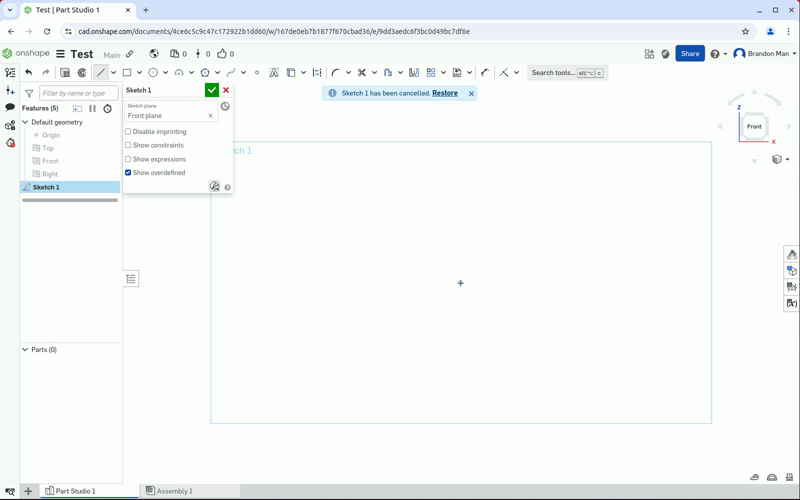
mouse_move(573, 282)
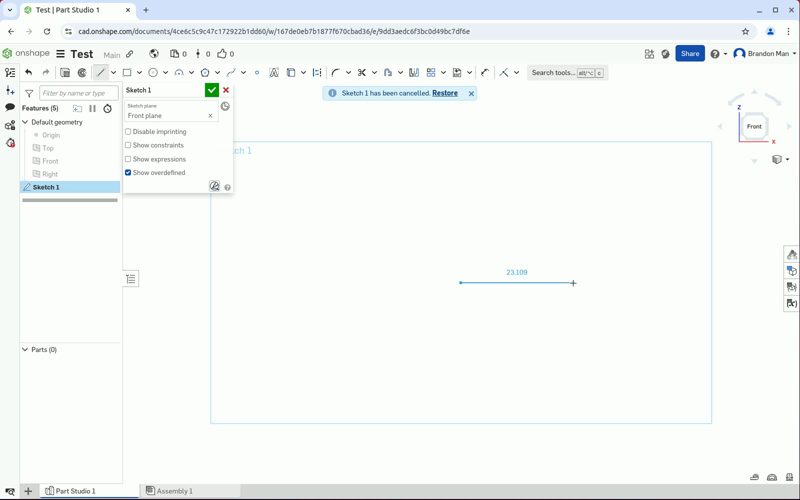
click(573, 282)
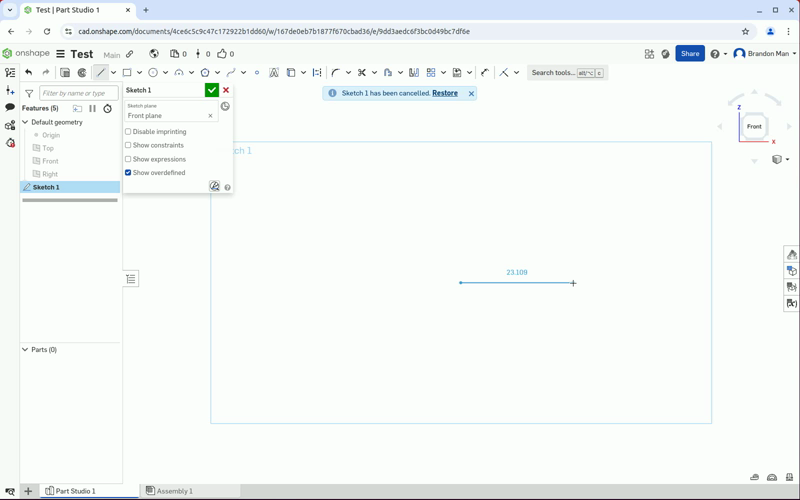
key_up(shift)
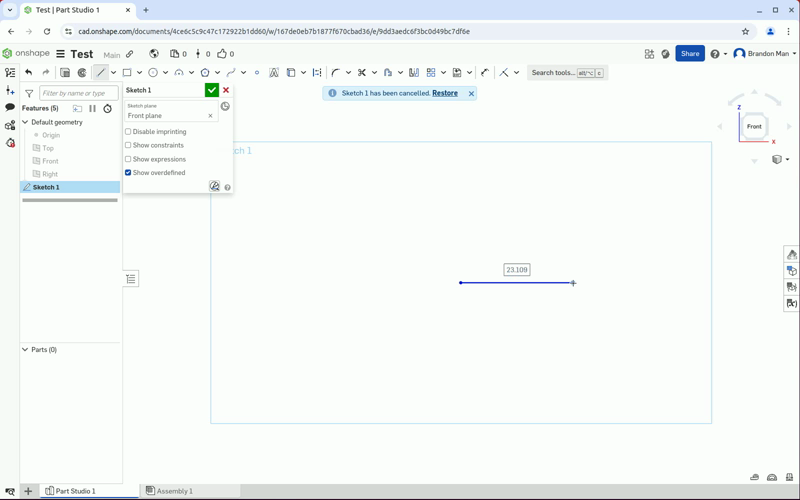
key_down(shift)
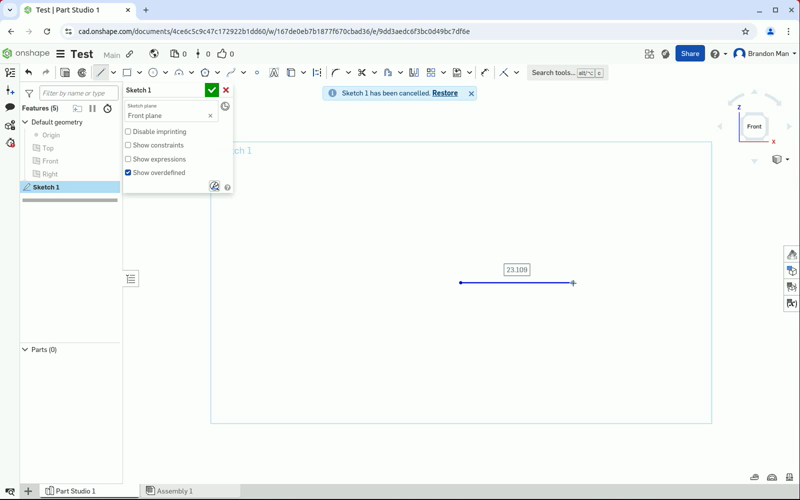
mouse_move(573, 170)
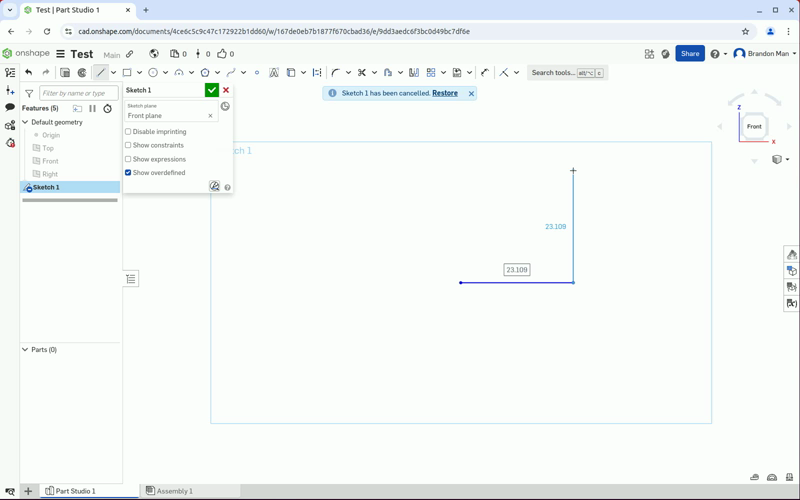
click(573, 170)
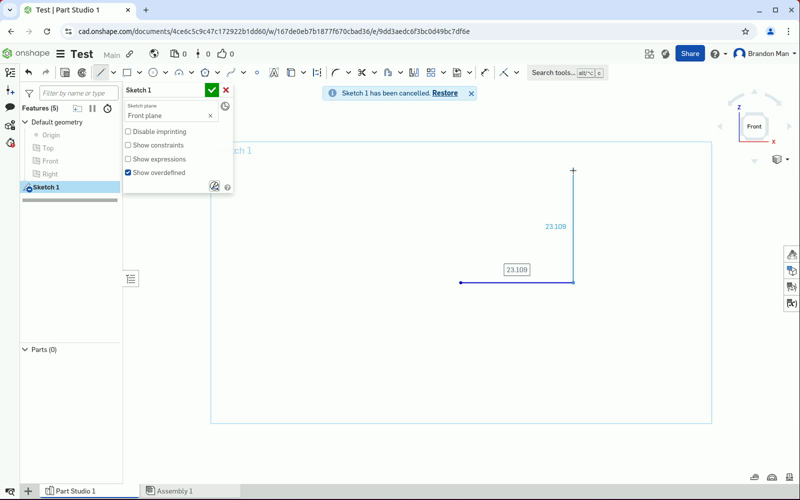
key_up(shift)
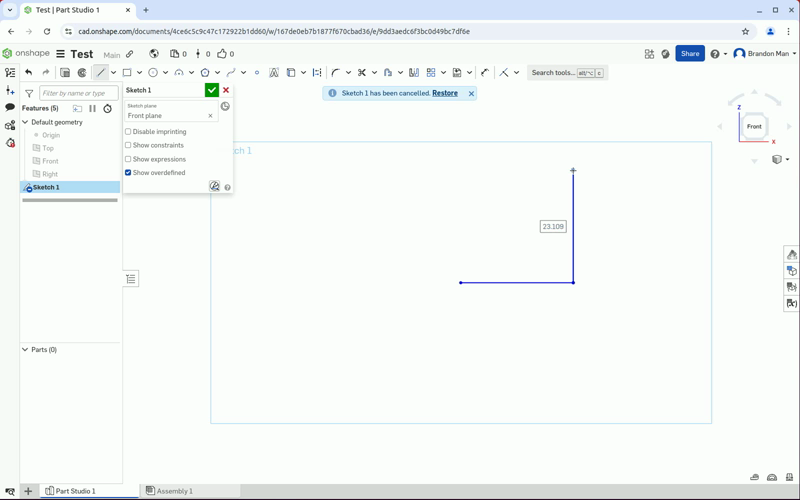
key_down(shift)
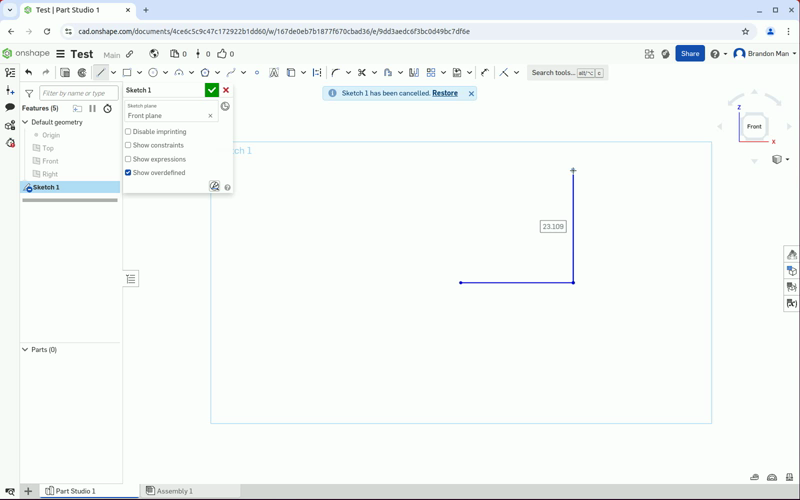
mouse_move(460, 170)
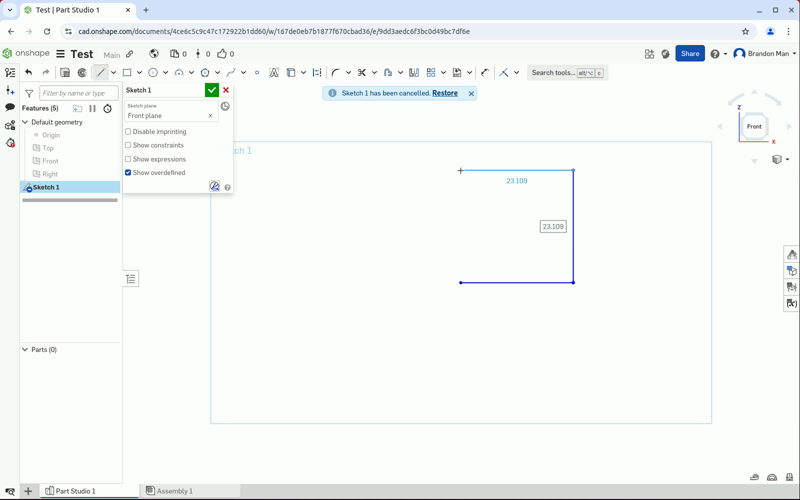
click(460, 170)
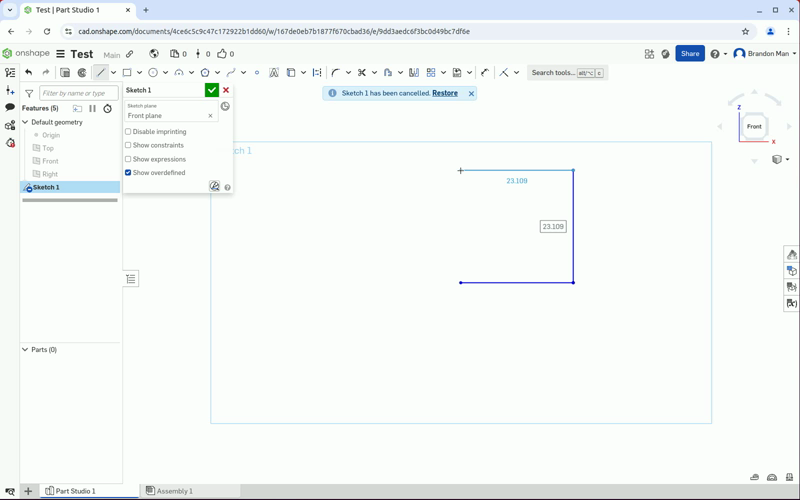
key_up(shift)
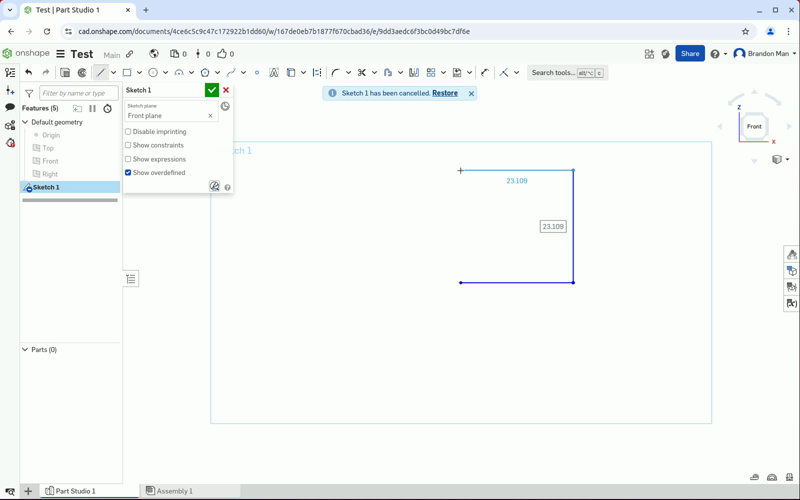
key_down(shift)
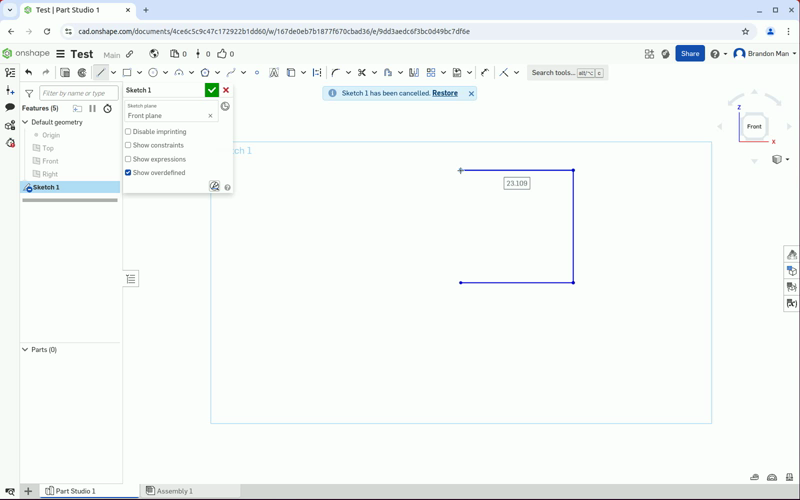
mouse_move(460, 282)
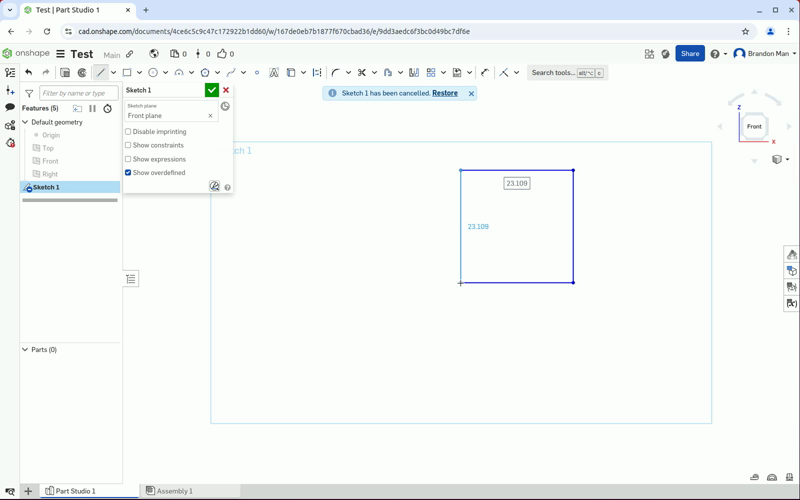
key_up(shift)
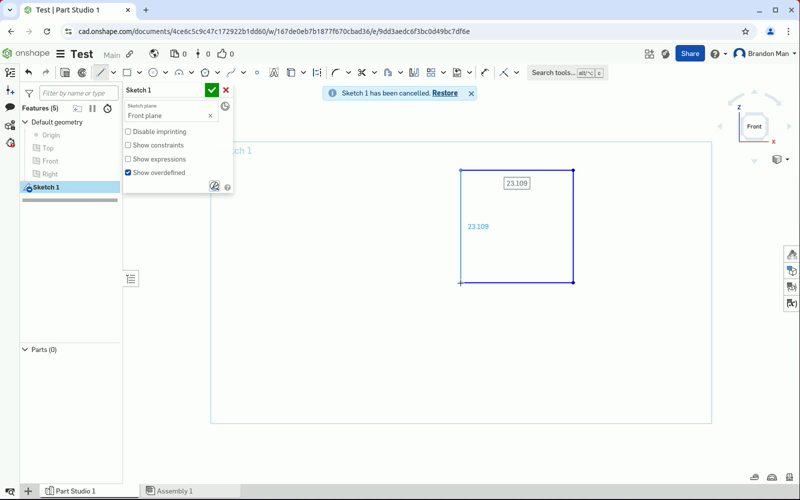
click(460, 282)
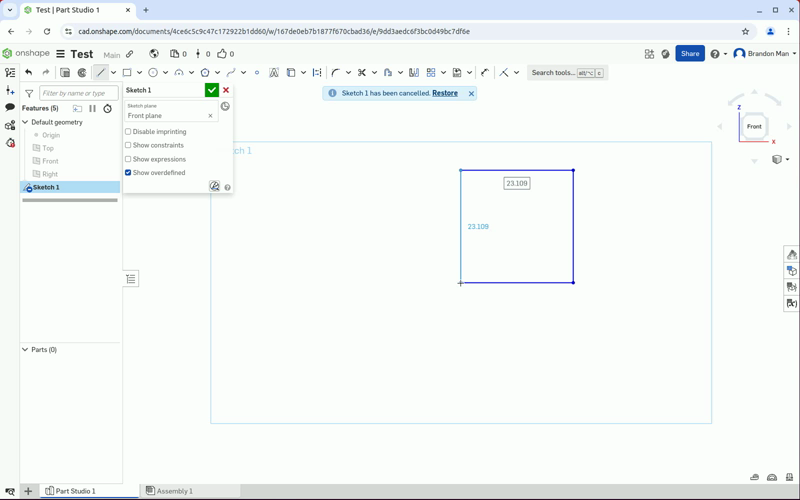
key(esc)
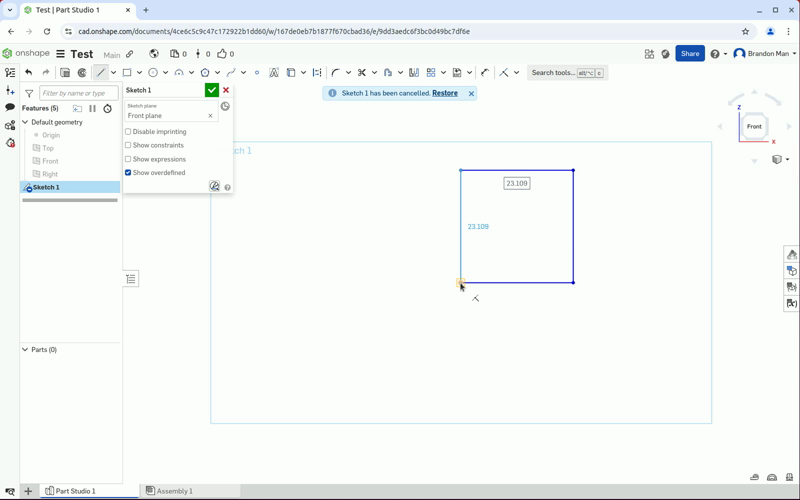
mouse_move(483, 273)
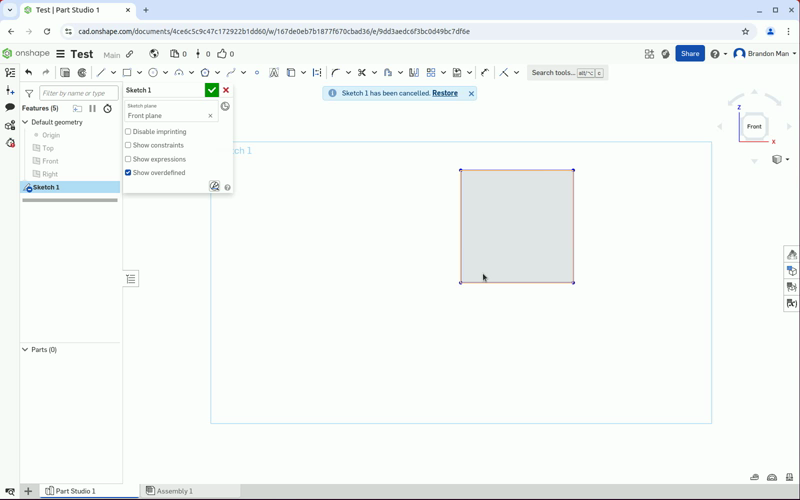
click(483, 273)
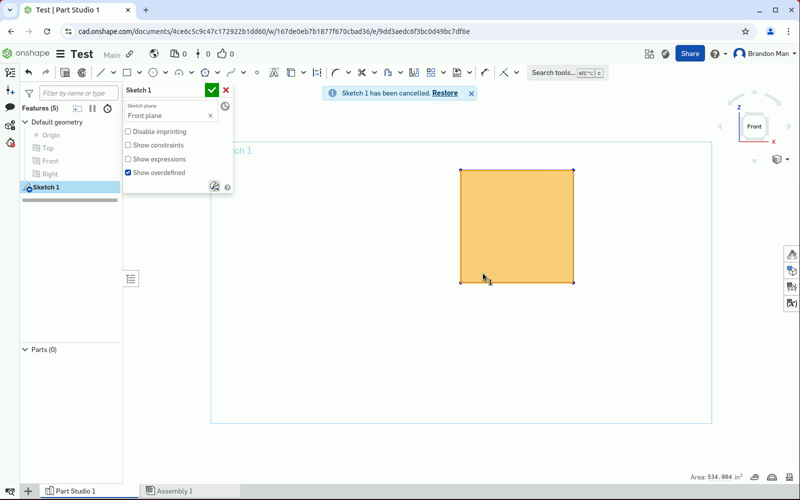
mouse_move(73, 352)
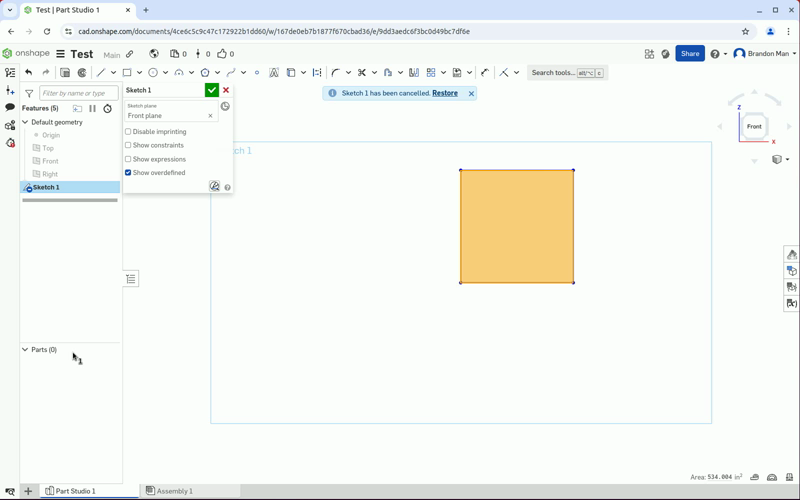
key(shift+y)
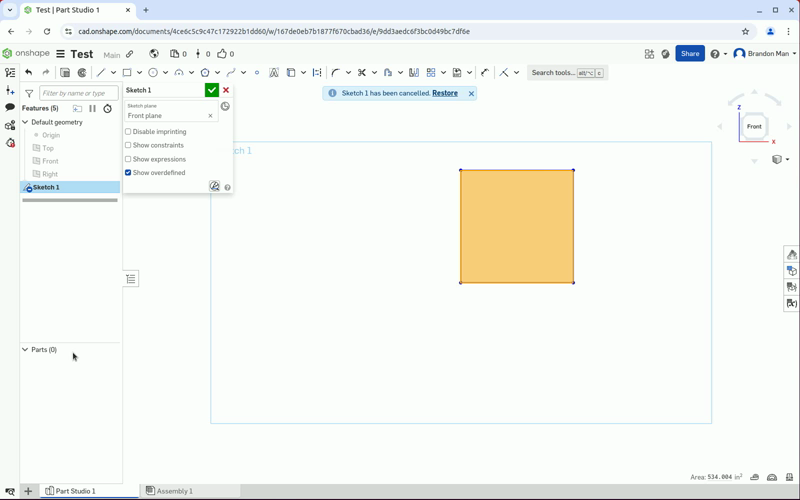
key(shift+e)
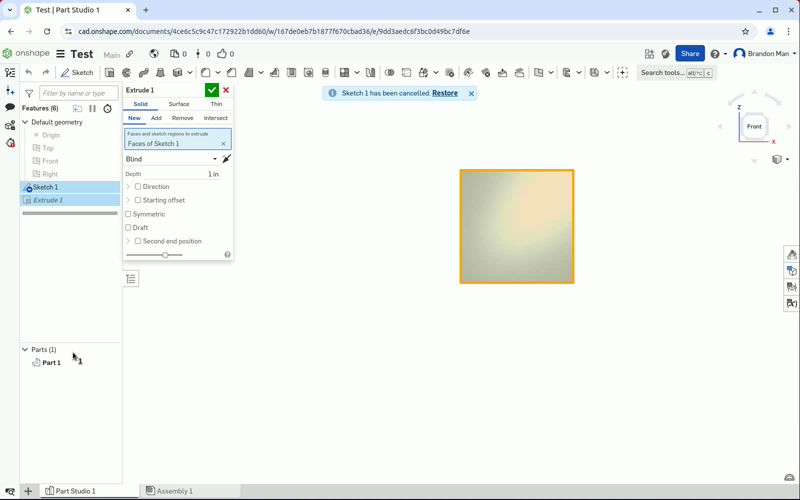
mouse_move(143, 106)
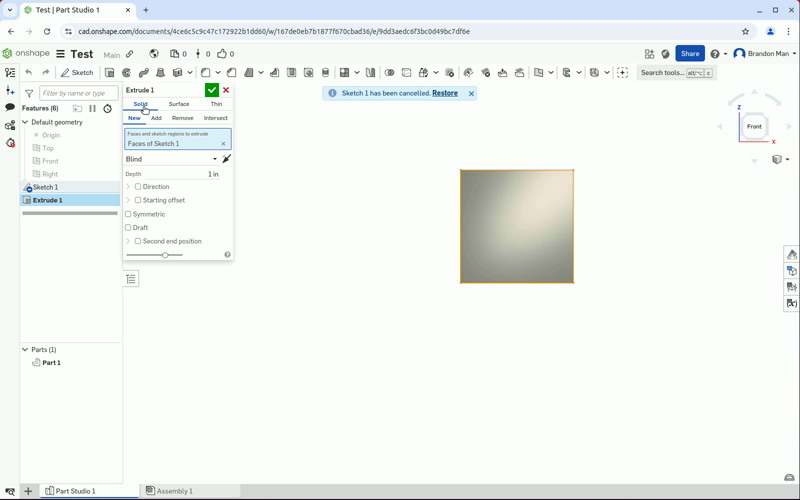
click(143, 106)
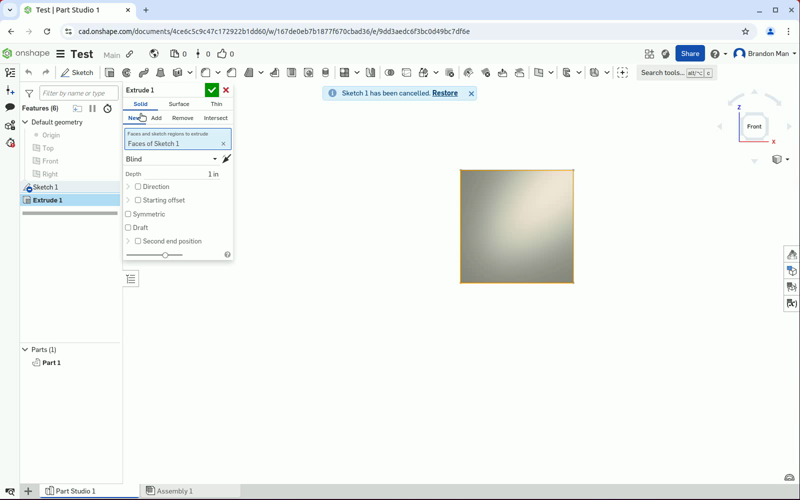
mouse_move(137, 120)
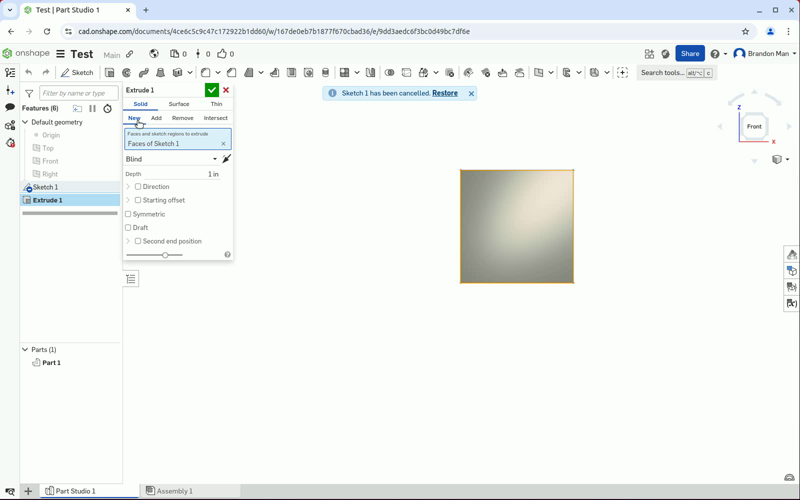
click(137, 120)
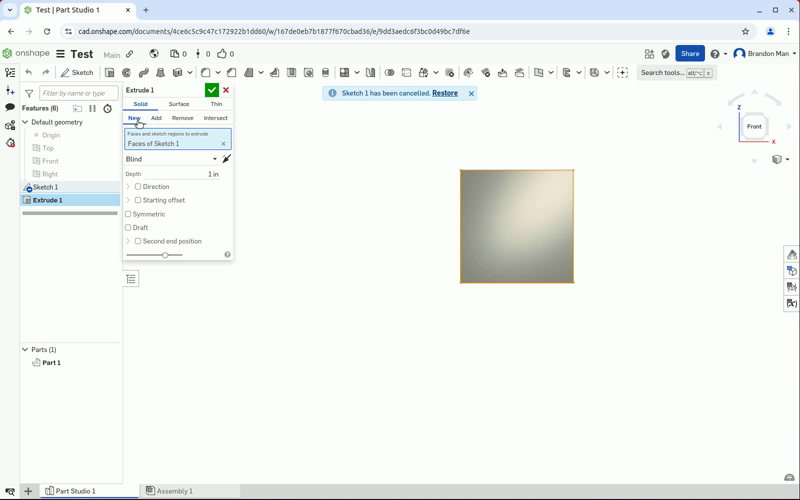
key(tab, 4)
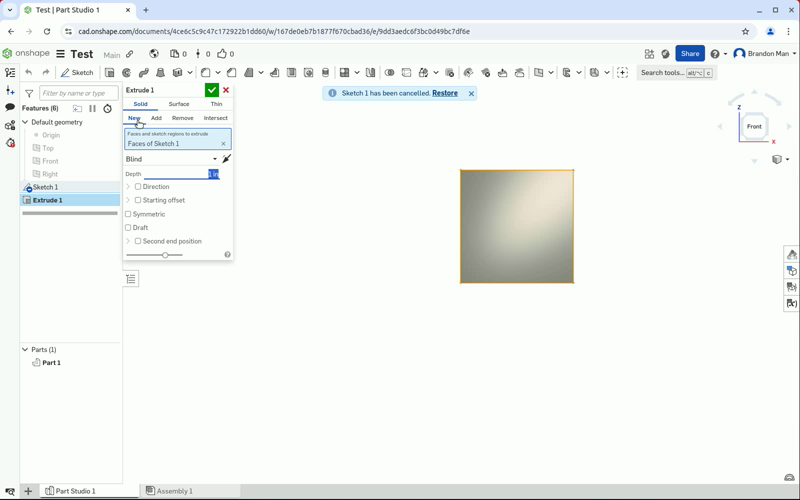
text(0.963)
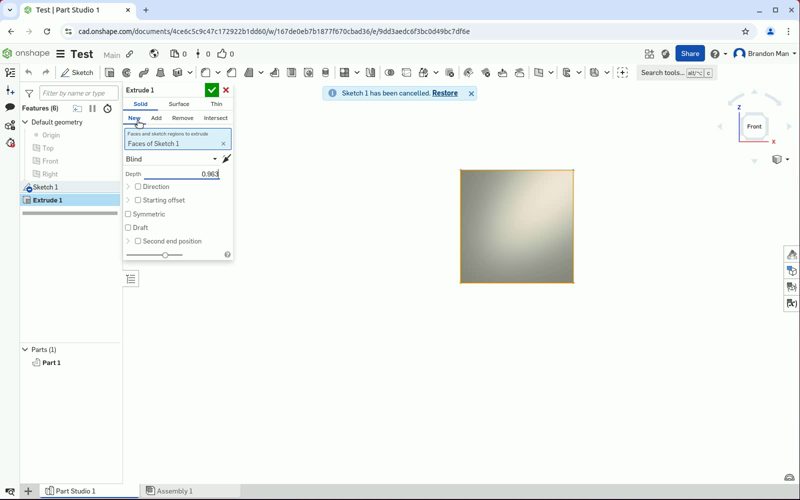
key(enter)
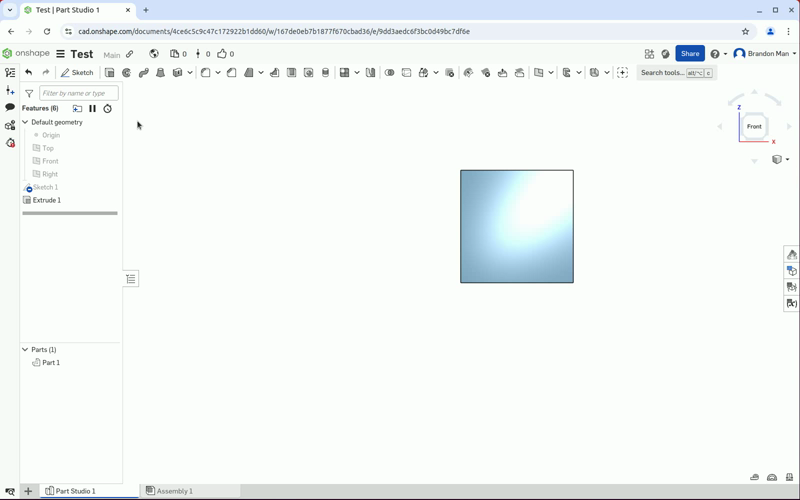
key(shift+h)
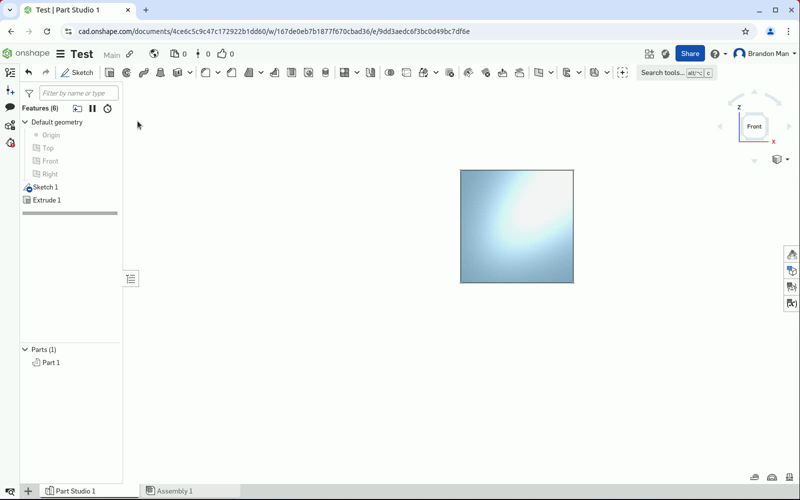
key(shift+h)
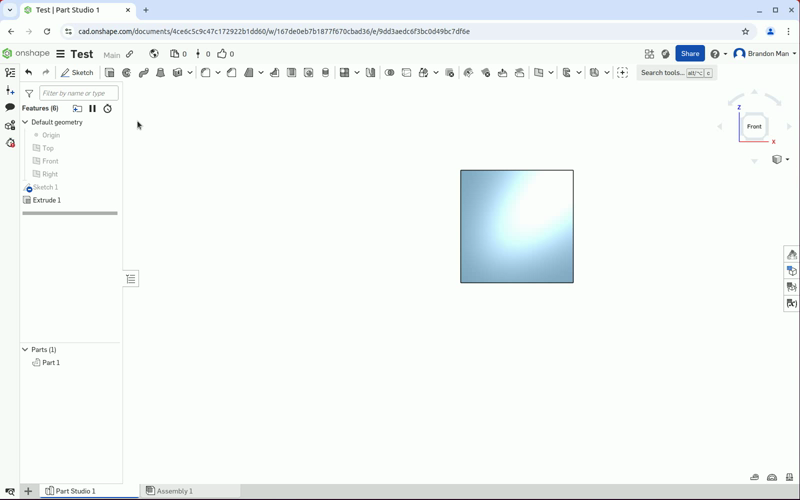
mouse_move(73, 189)
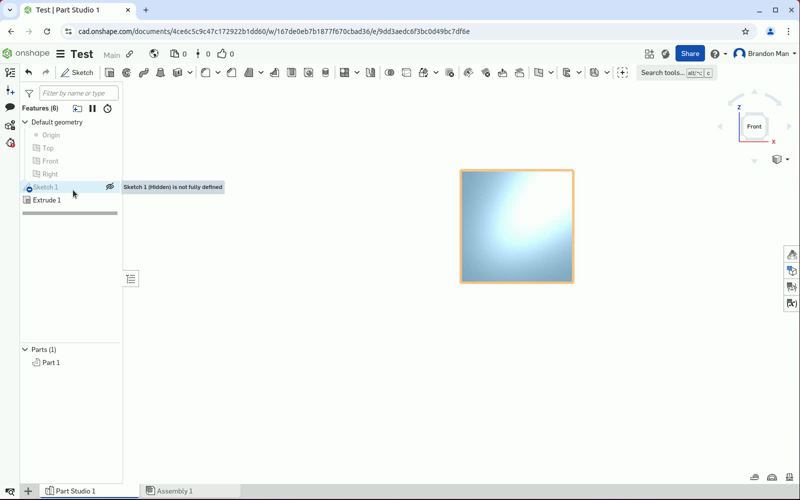
click(73, 189)
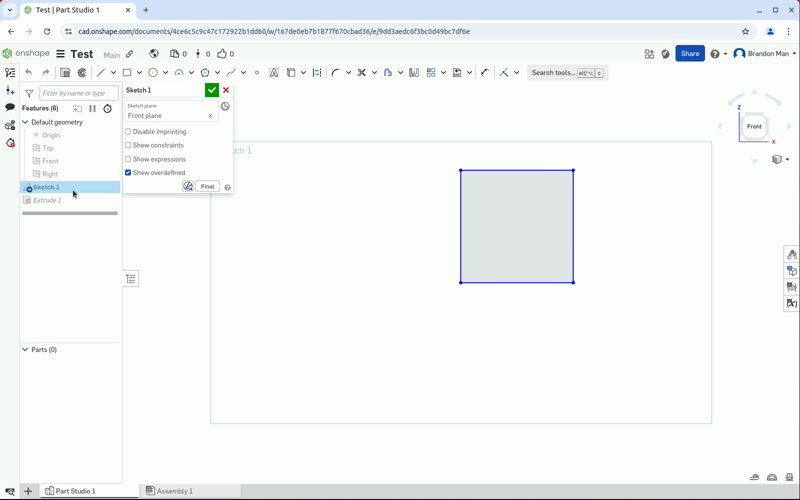
mouse_move(229, 92)
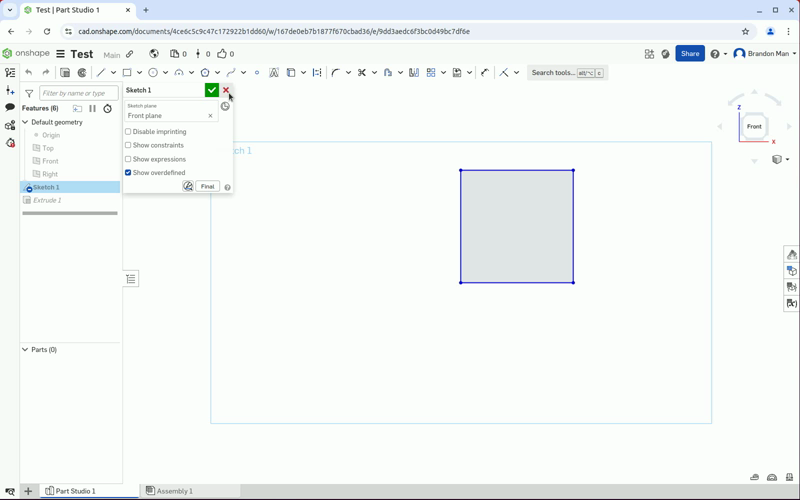
click(229, 92)
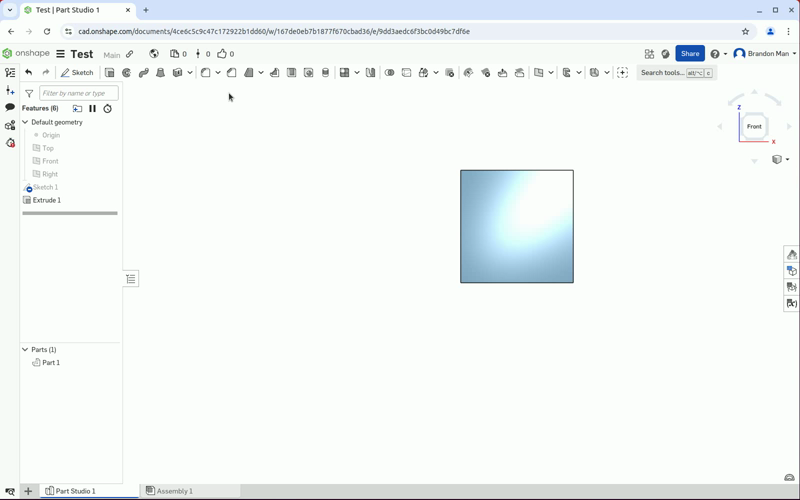
mouse_move(541, 75)
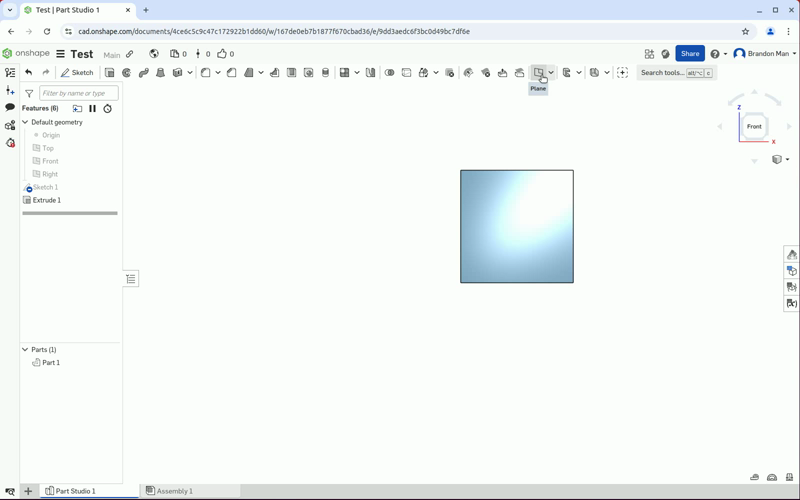
click(541, 75)
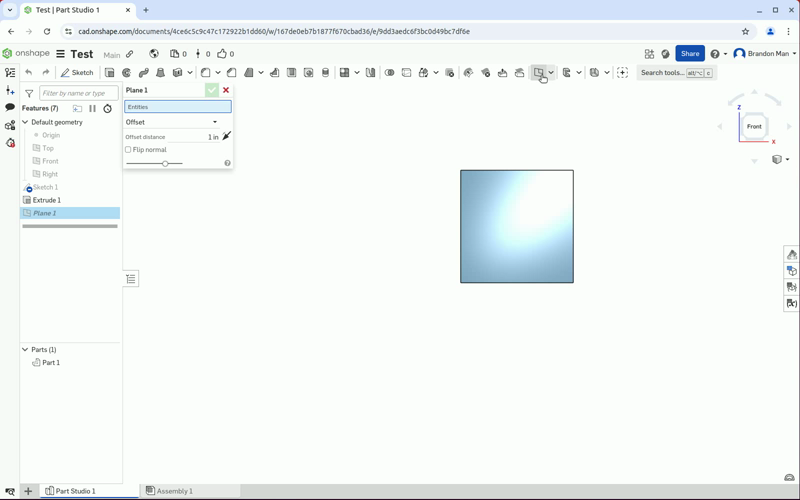
mouse_move(73, 163)
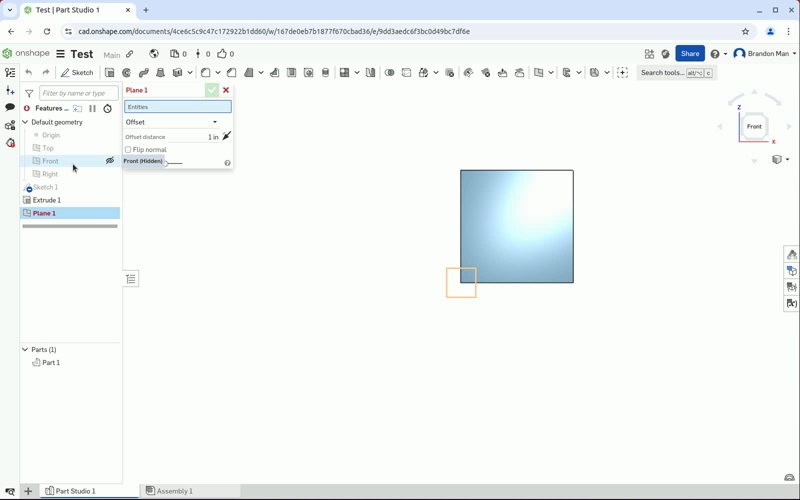
click(73, 163)
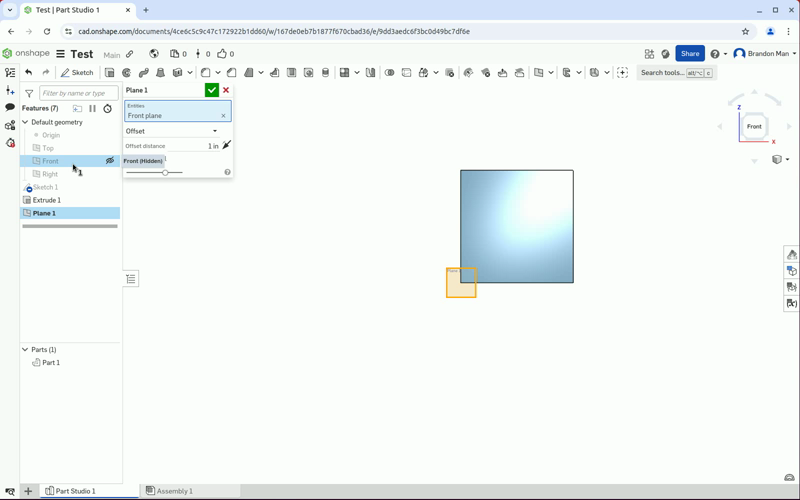
key(tab, 2)
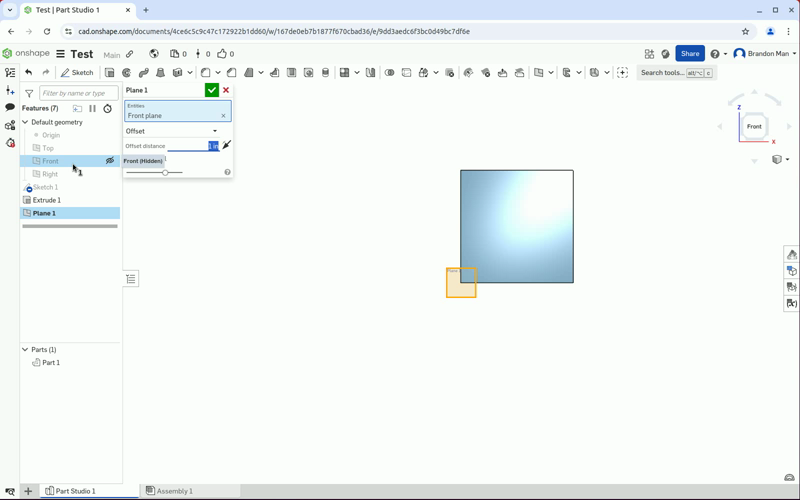
text(0.955)
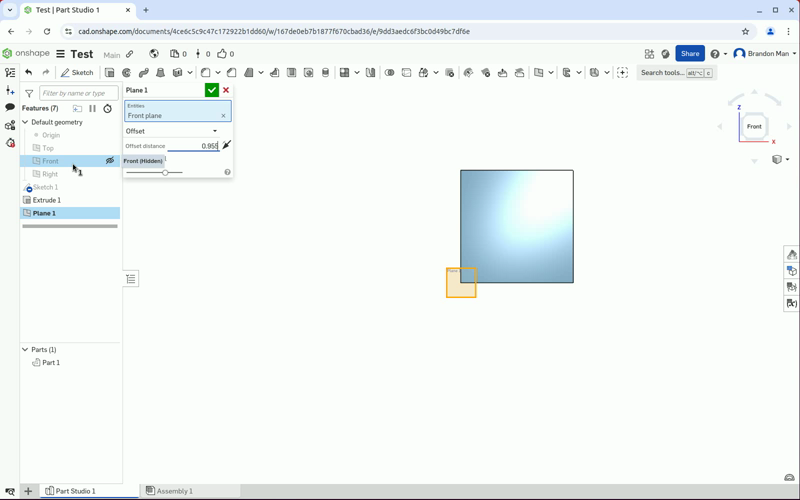
key(enter, 2)
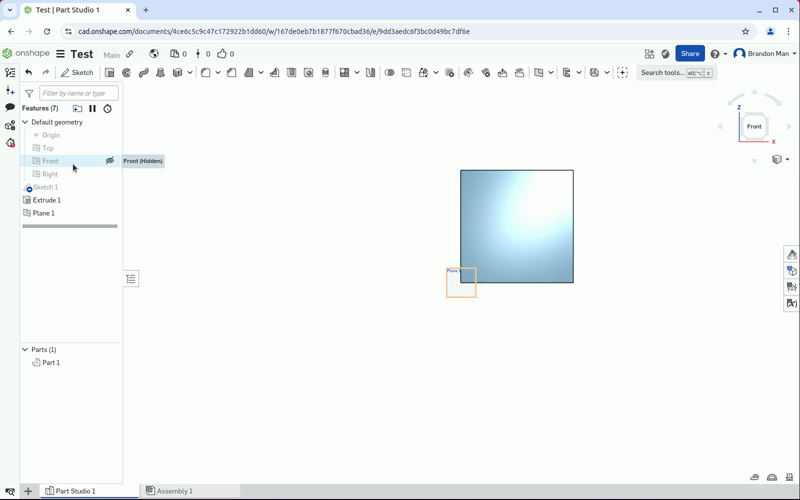
key(shift+s)
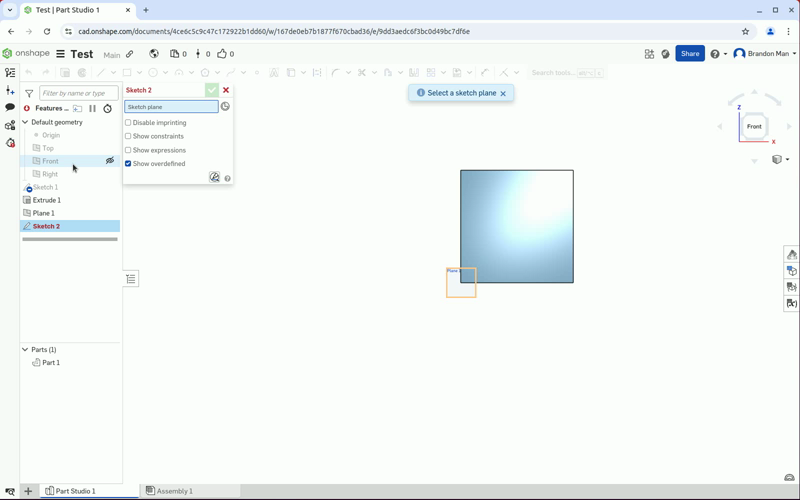
mouse_move(73, 215)
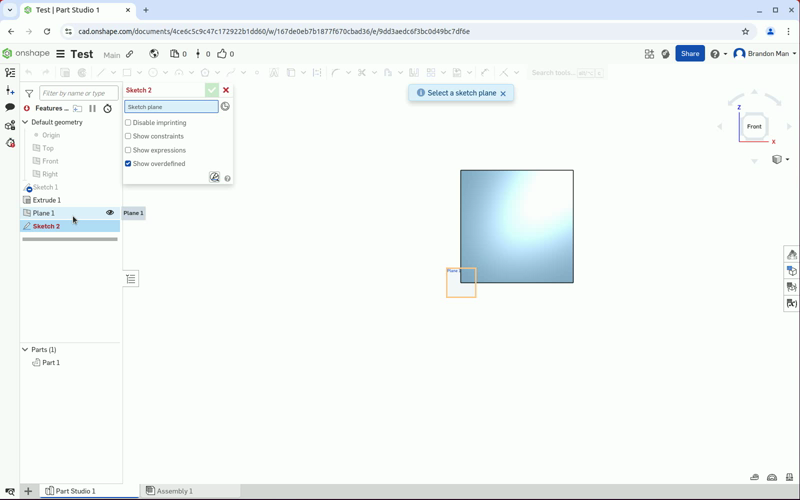
click(73, 215)
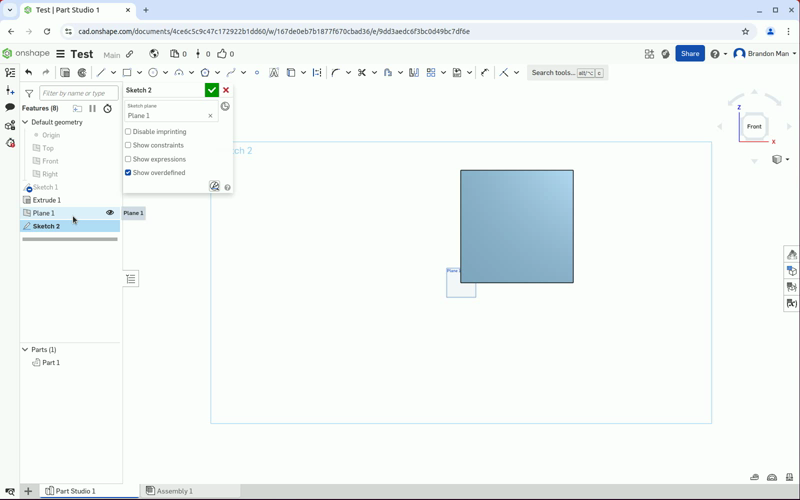
mouse_move(73, 352)
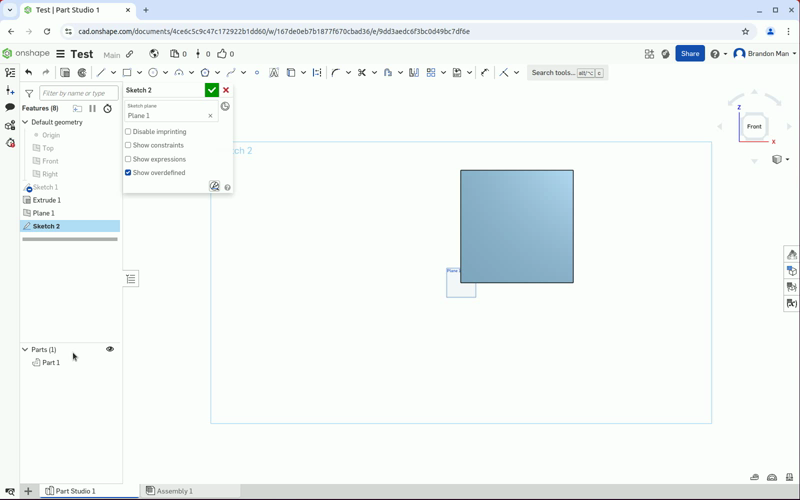
key(y)
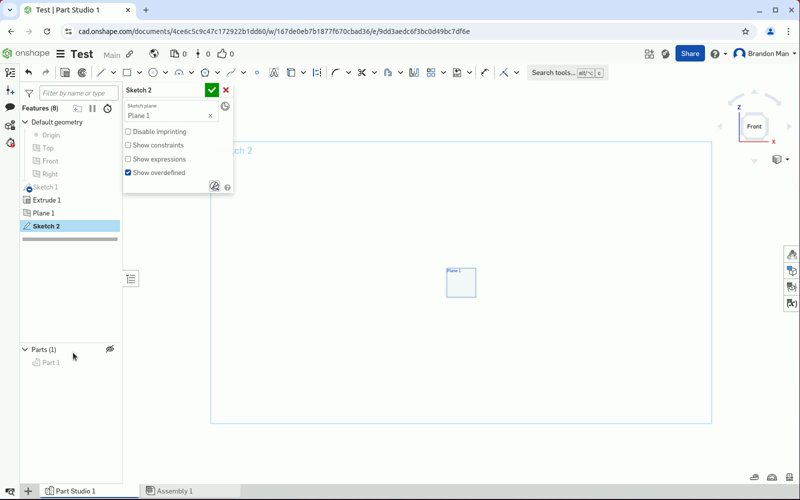
key(l)
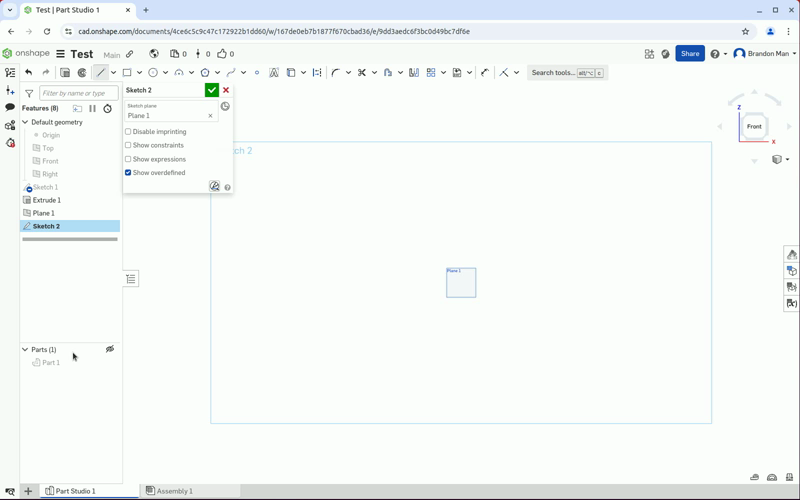
key_down(shift)
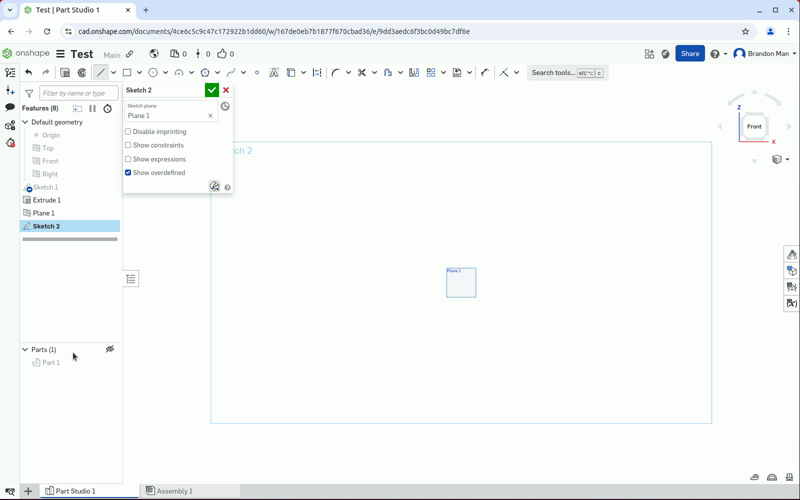
mouse_move(494, 249)
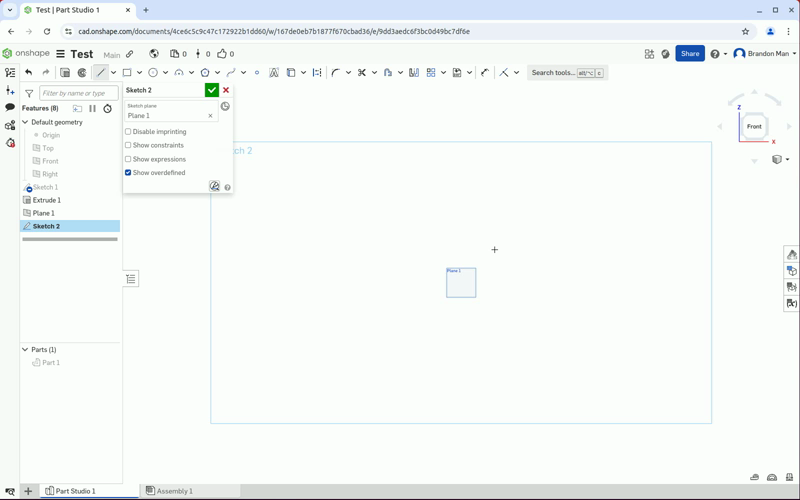
click(494, 249)
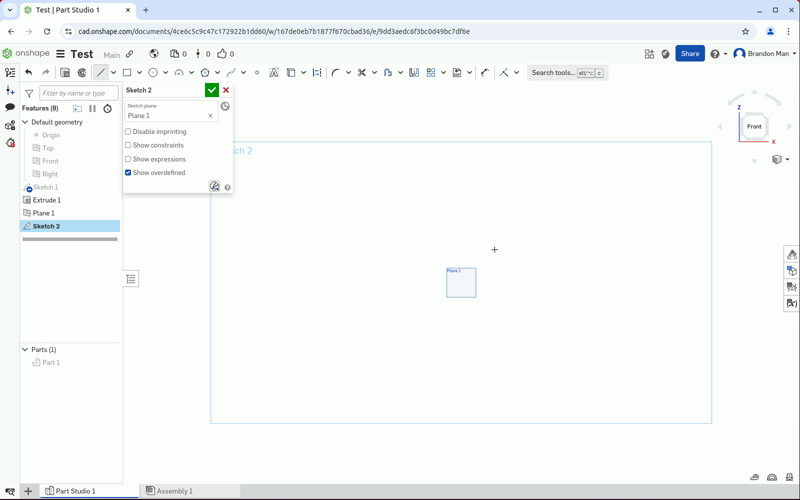
key_up(shift)
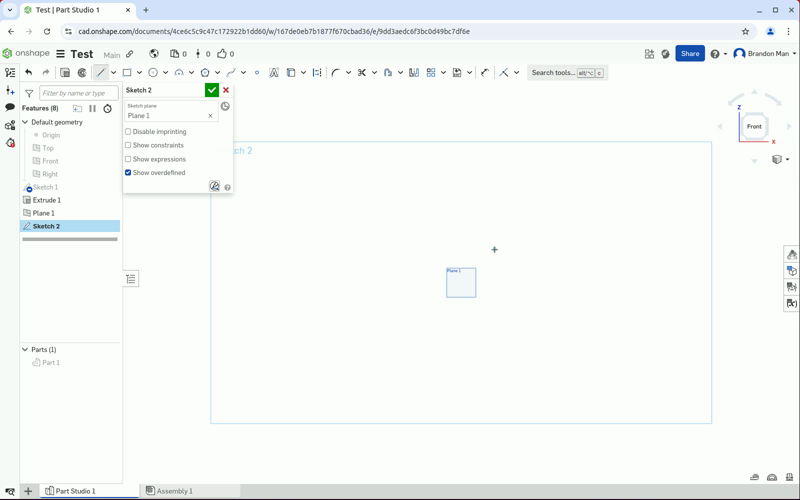
key_down(shift)
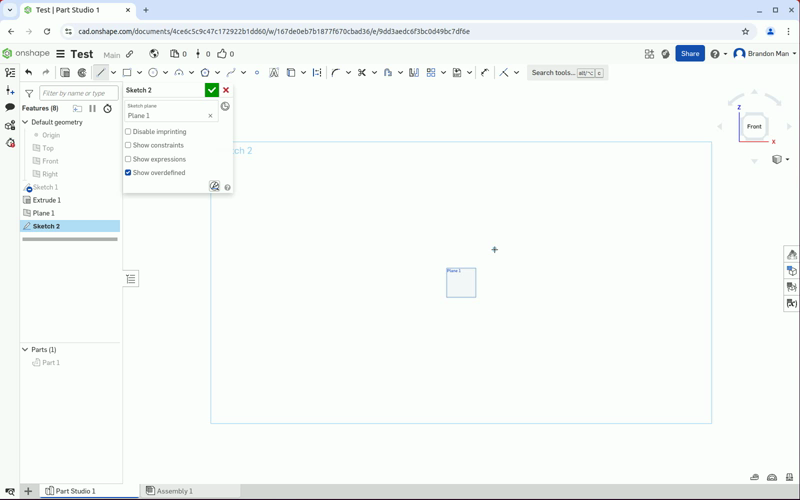
mouse_move(524, 249)
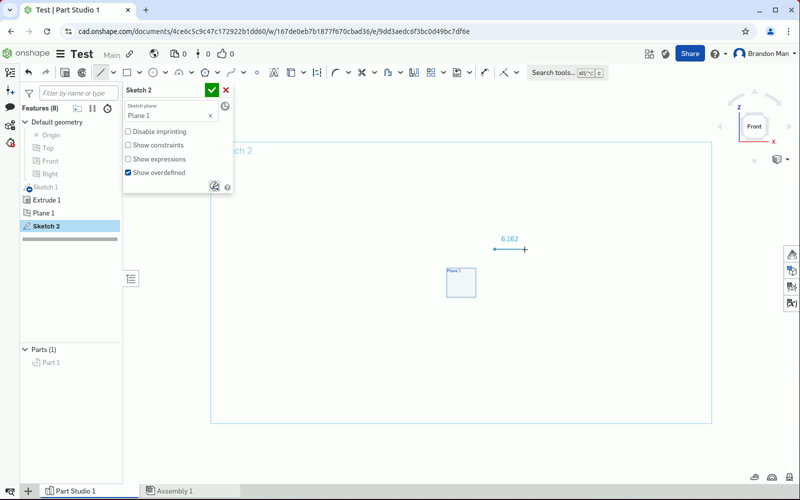
mouse_move(540, 249)
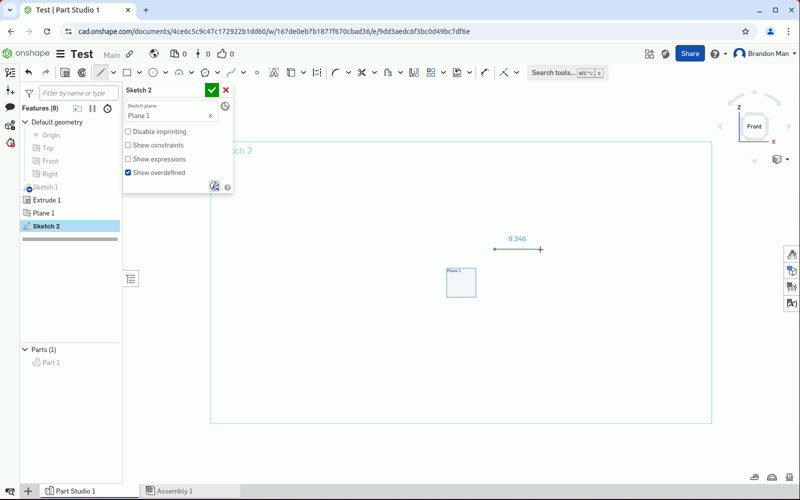
click(540, 249)
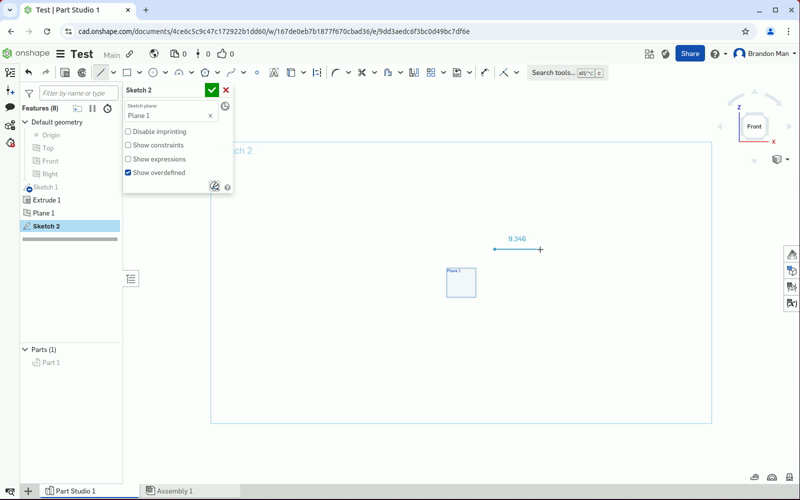
key_up(shift)
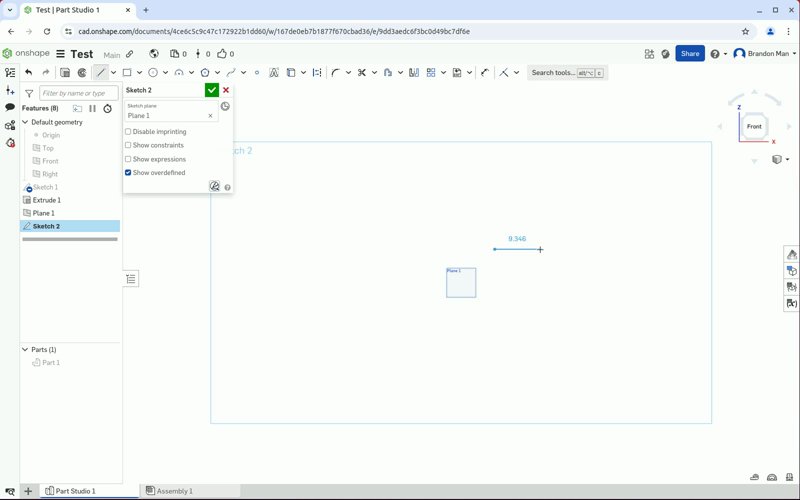
key_down(shift)
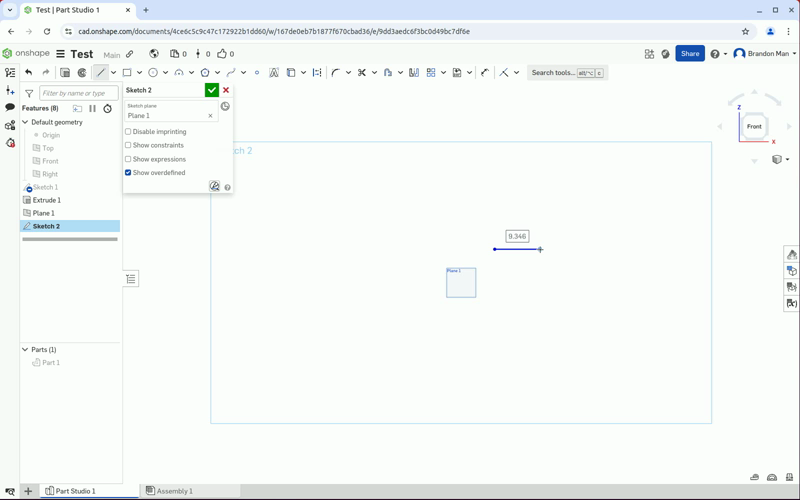
mouse_move(570, 249)
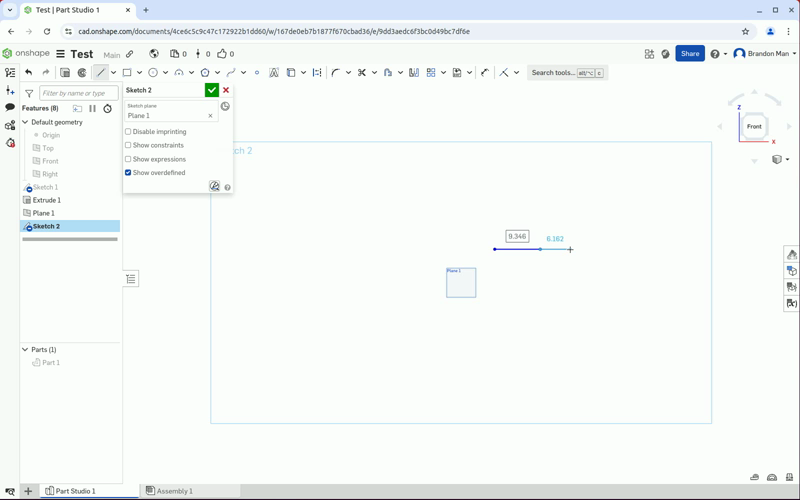
mouse_move(540, 203)
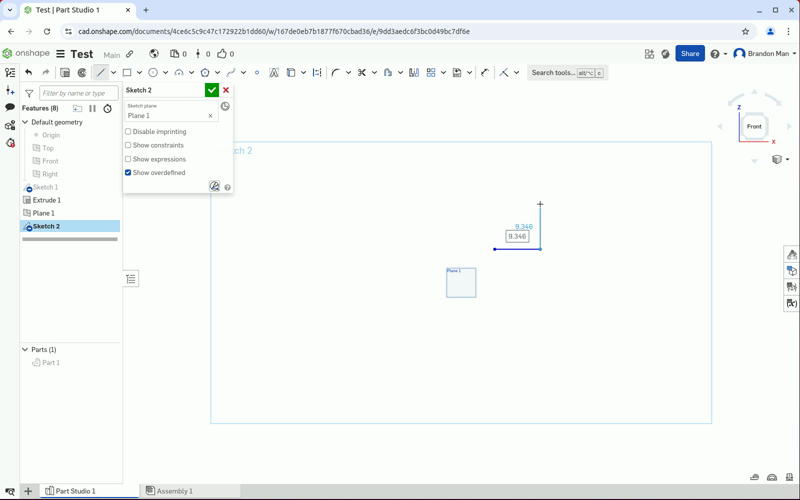
click(540, 203)
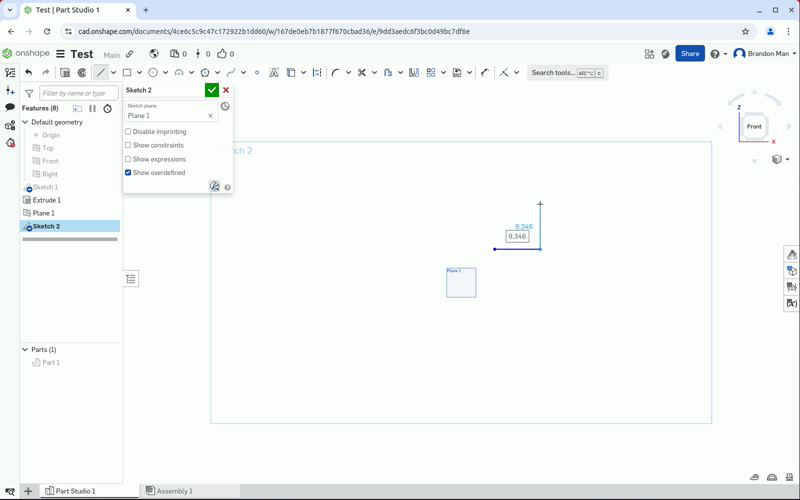
key_up(shift)
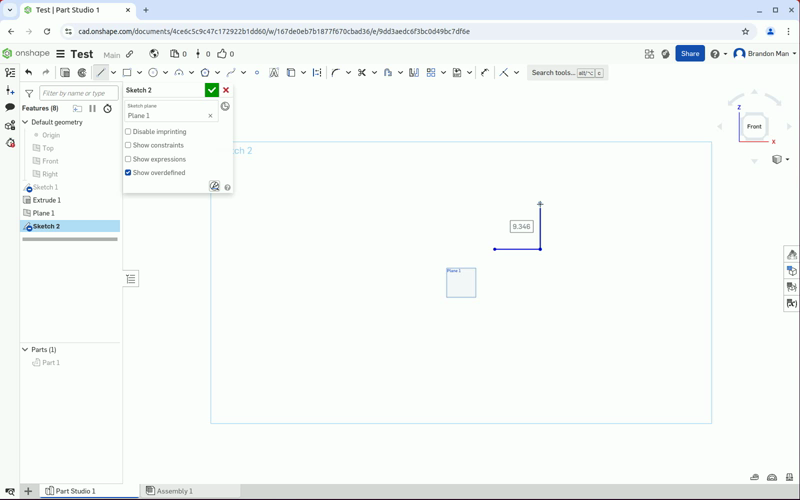
key_down(shift)
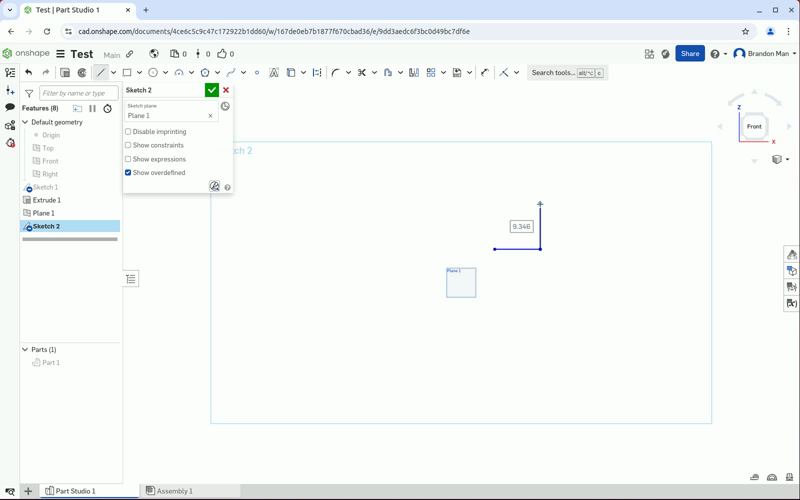
mouse_move(570, 203)
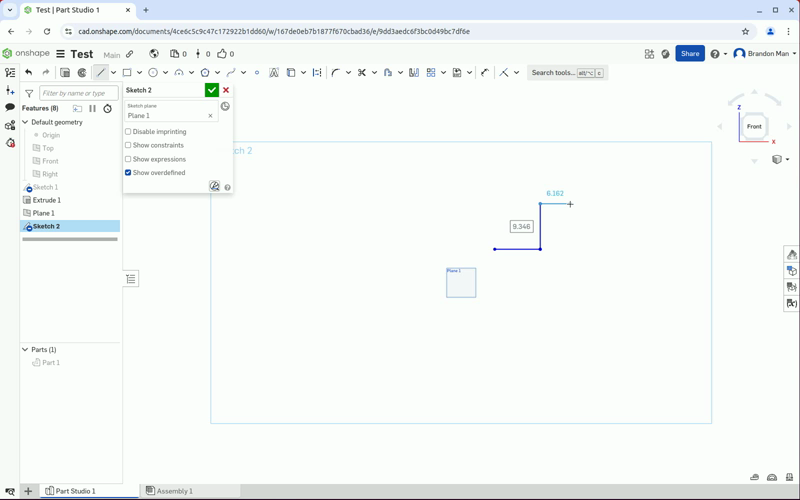
mouse_move(494, 203)
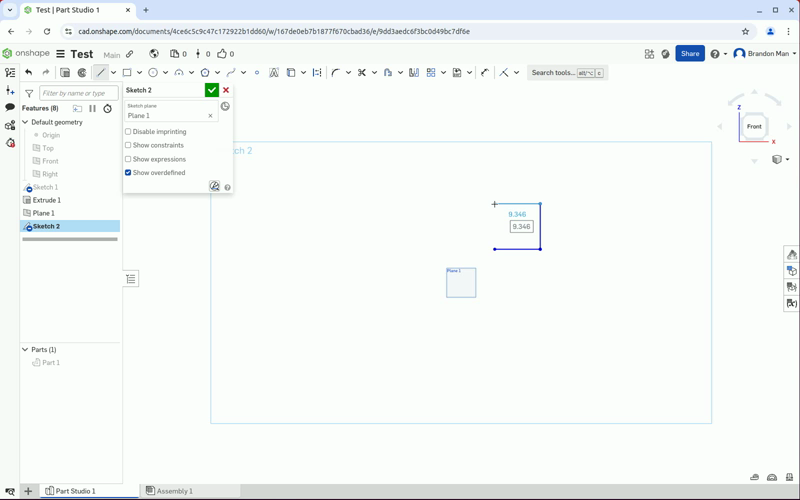
click(494, 203)
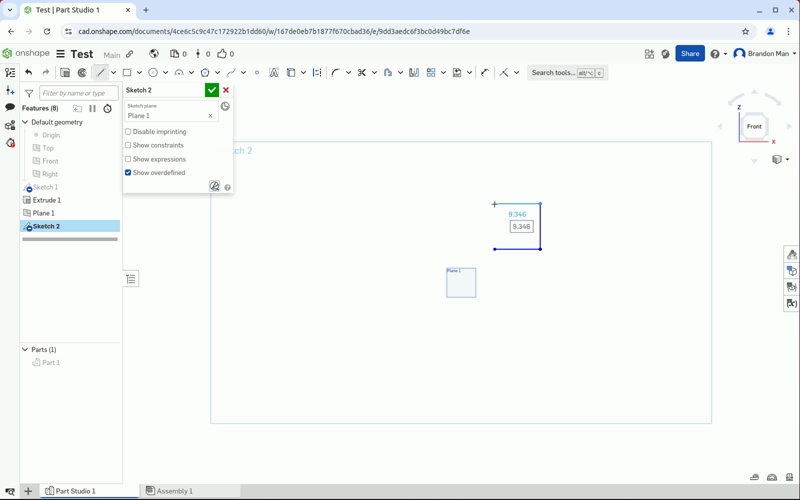
key_up(shift)
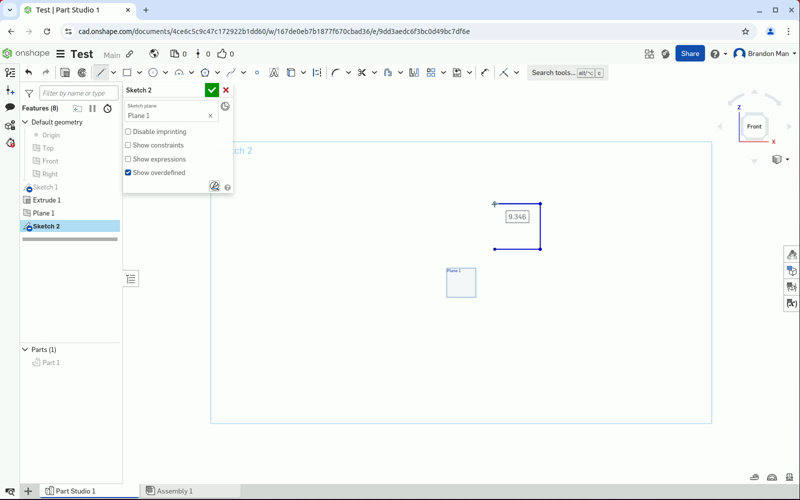
mouse_move(524, 203)
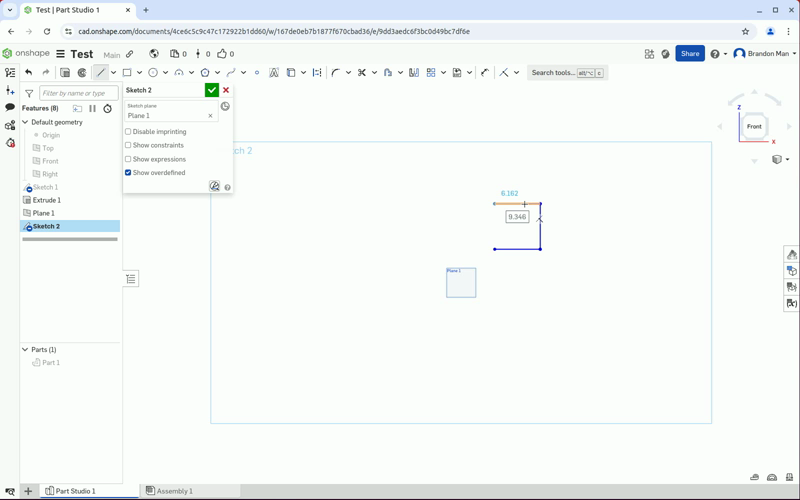
key_down(shift)
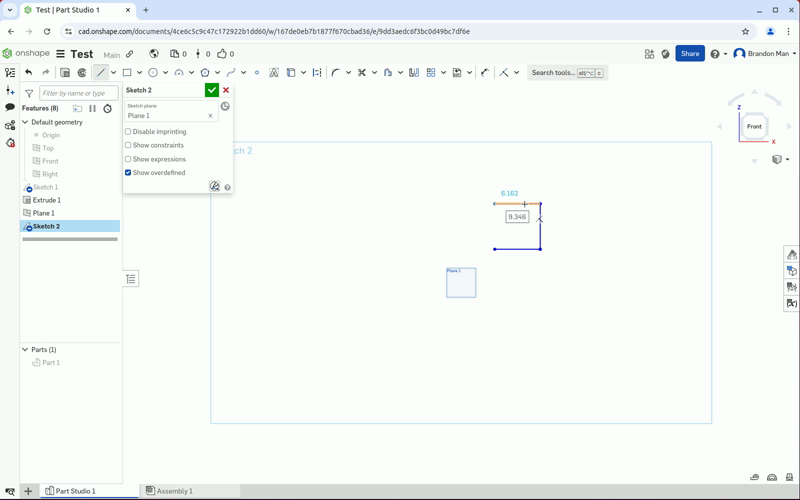
mouse_move(494, 249)
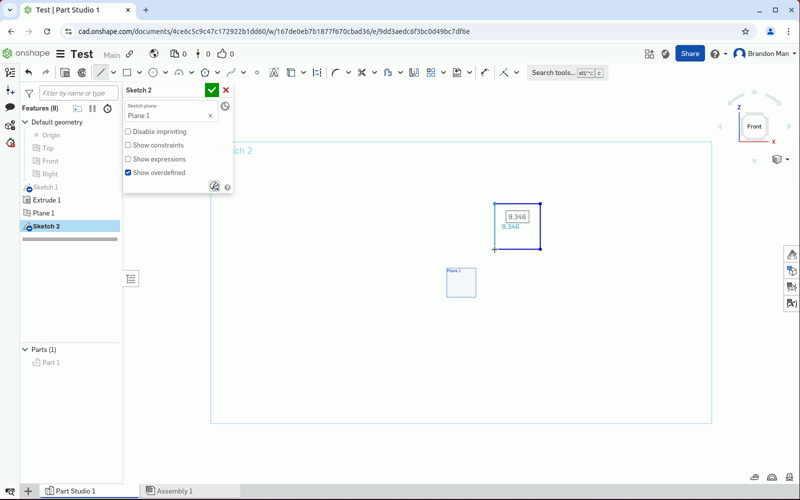
key_up(shift)
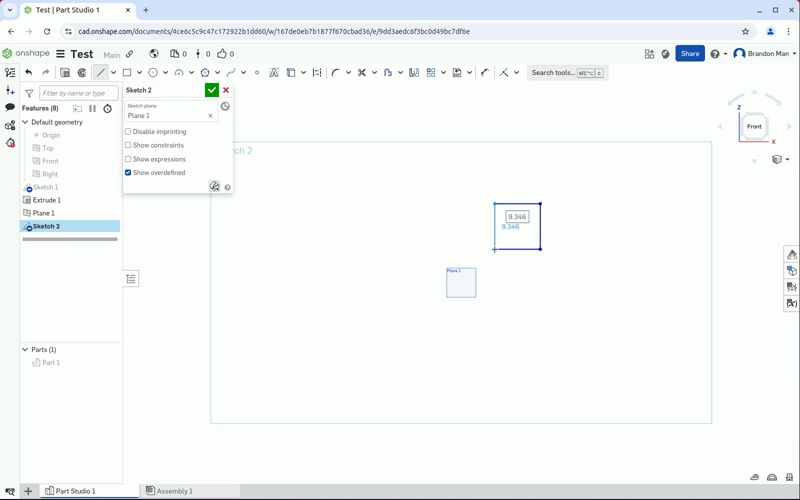
click(494, 249)
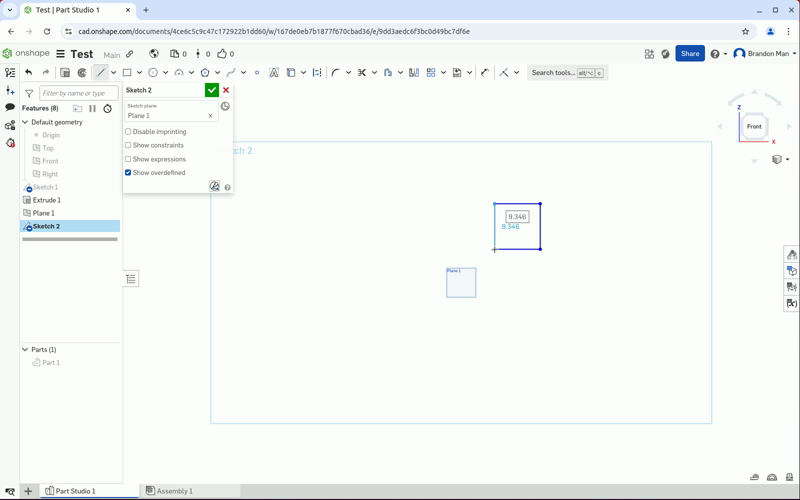
key(esc)
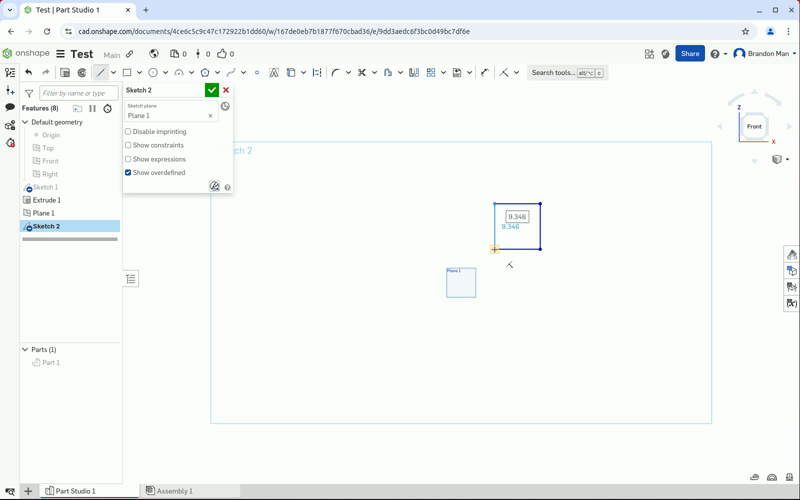
mouse_move(515, 237)
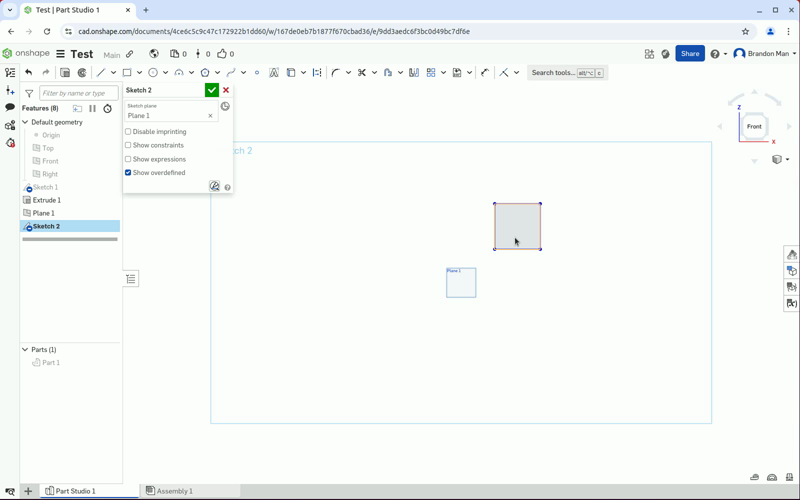
click(515, 237)
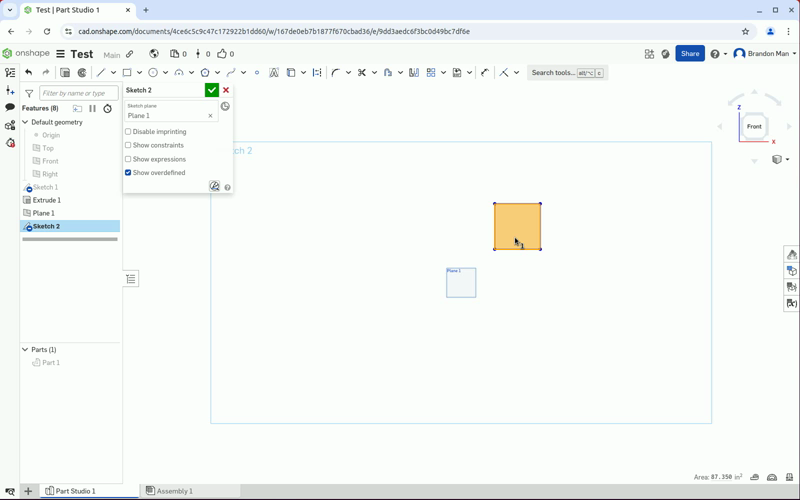
mouse_move(73, 352)
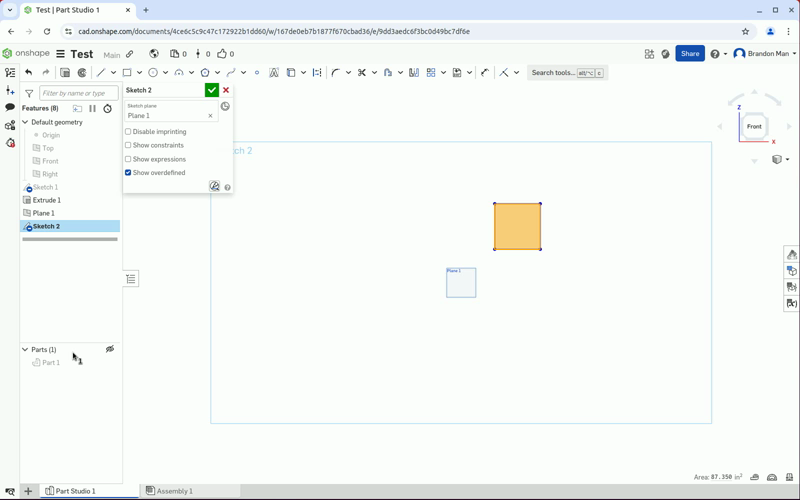
key(shift+y)
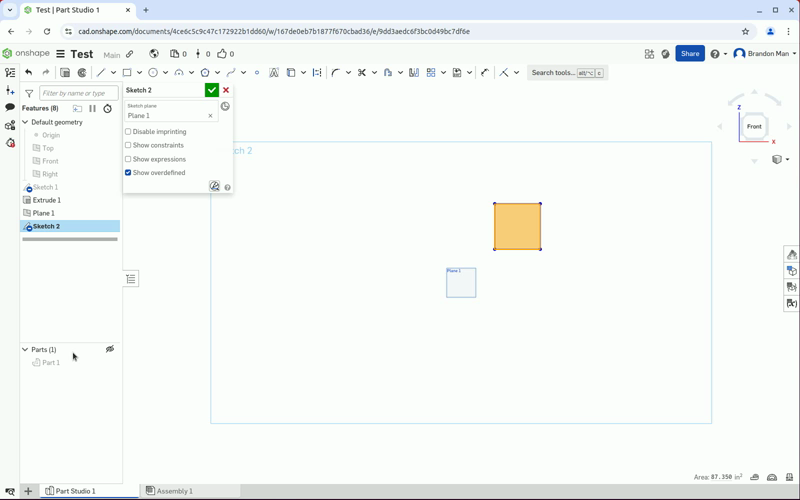
key(shift+e)
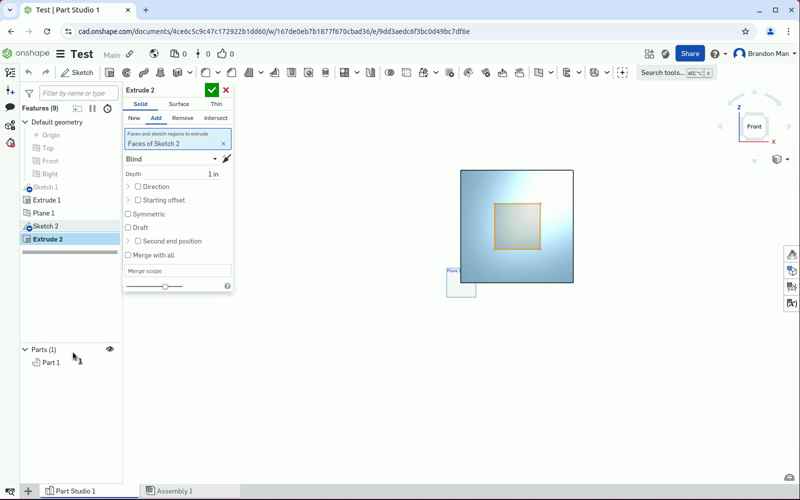
mouse_move(143, 106)
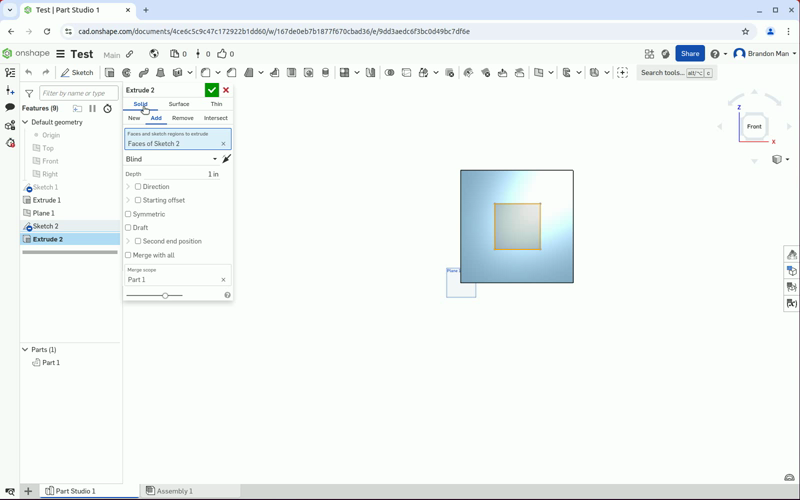
click(143, 106)
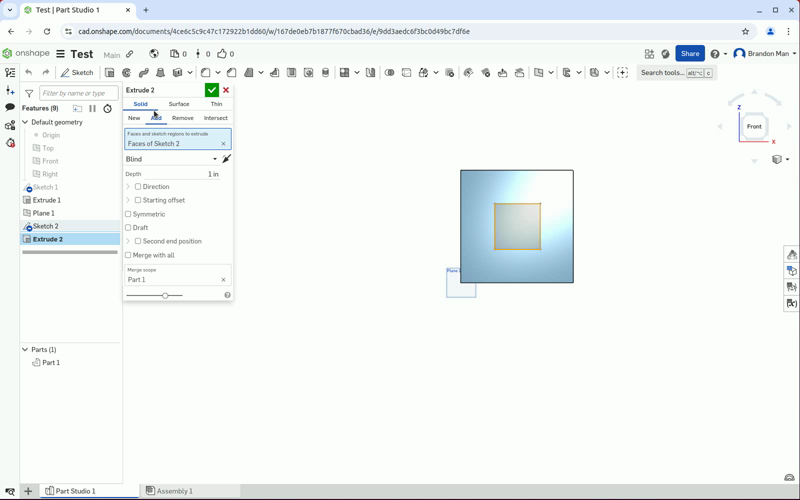
mouse_move(186, 120)
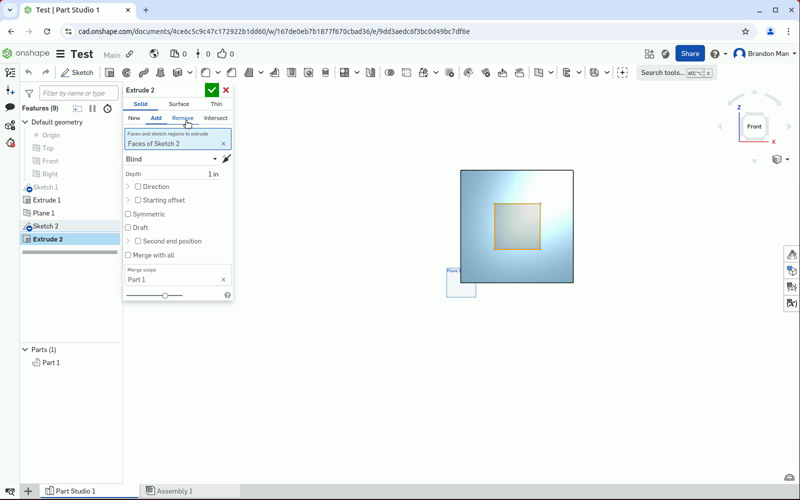
click(186, 120)
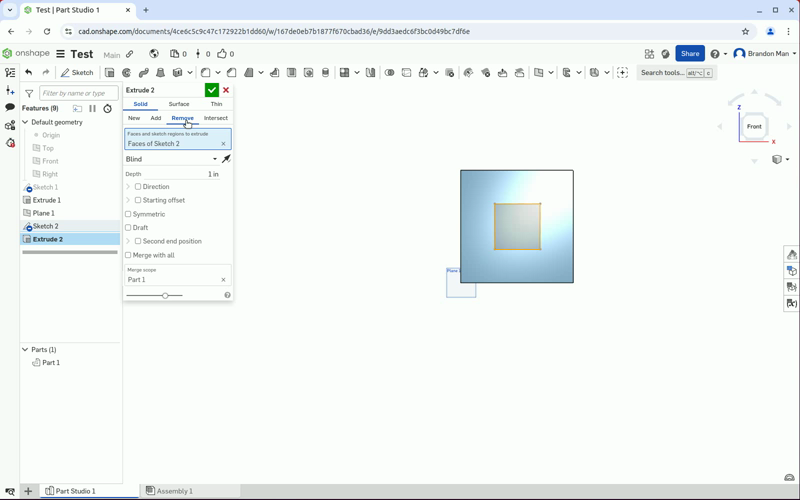
key(tab, 4)
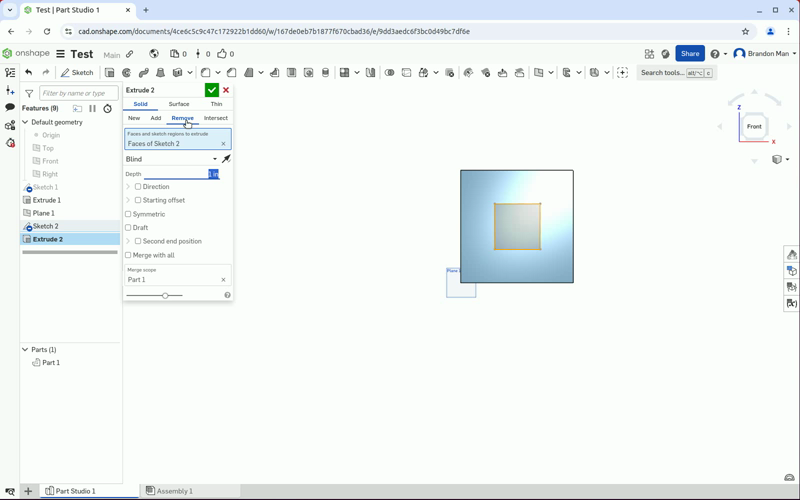
text(11.554)
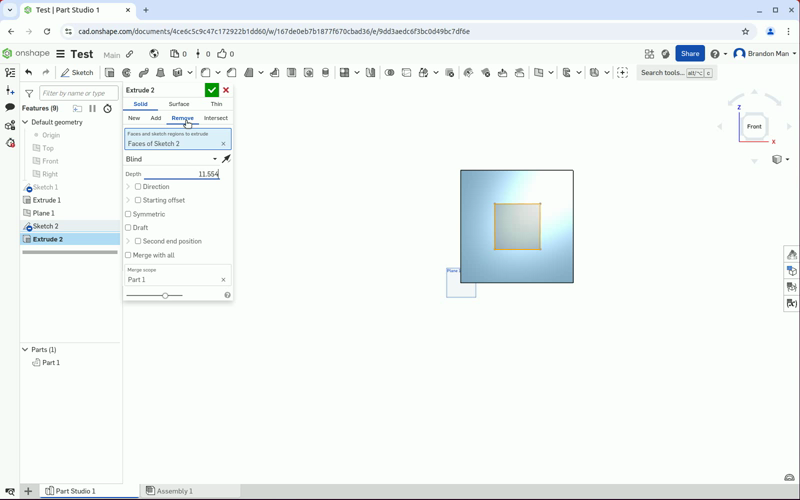
key(tab, 6)
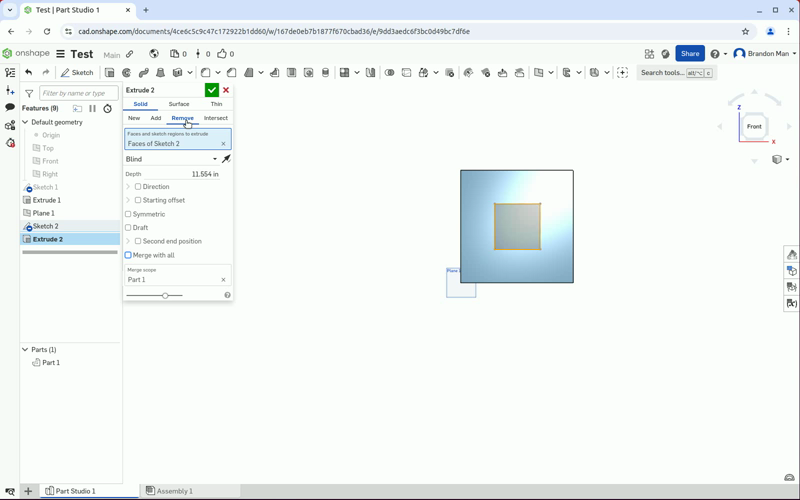
key(space)
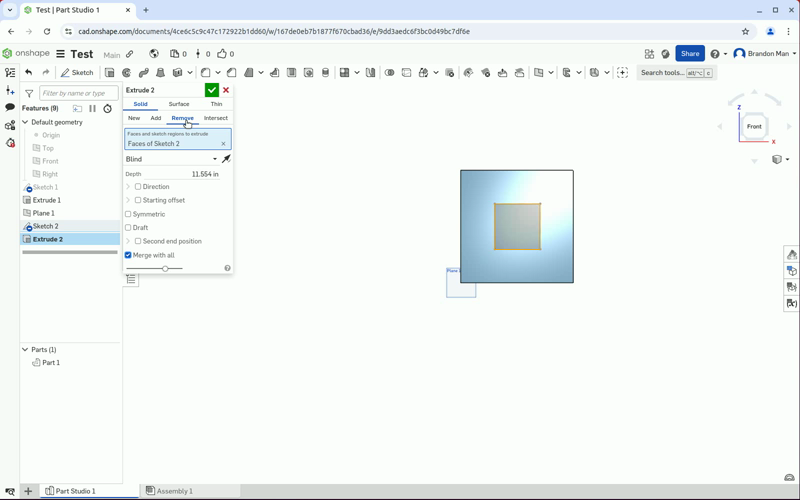
key(enter)
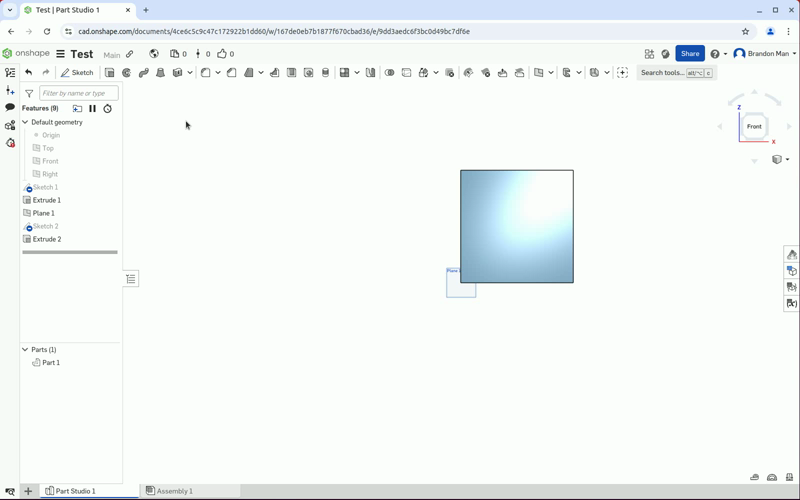
key(shift+h)
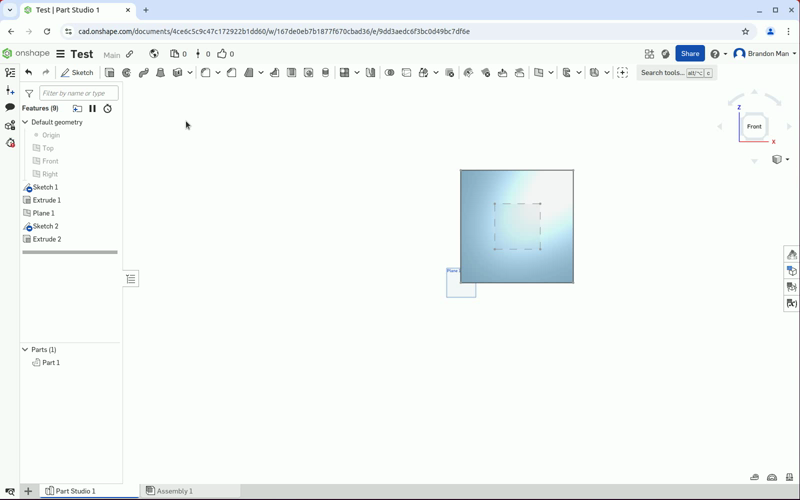
key(shift+h)
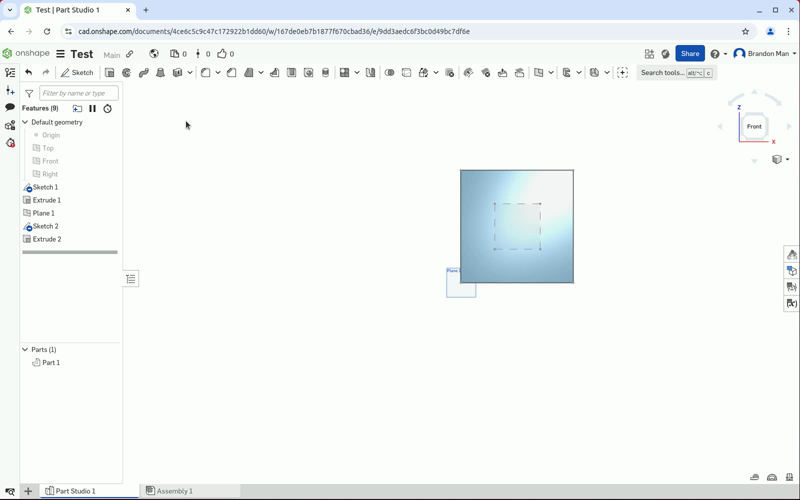
key(shift+7)
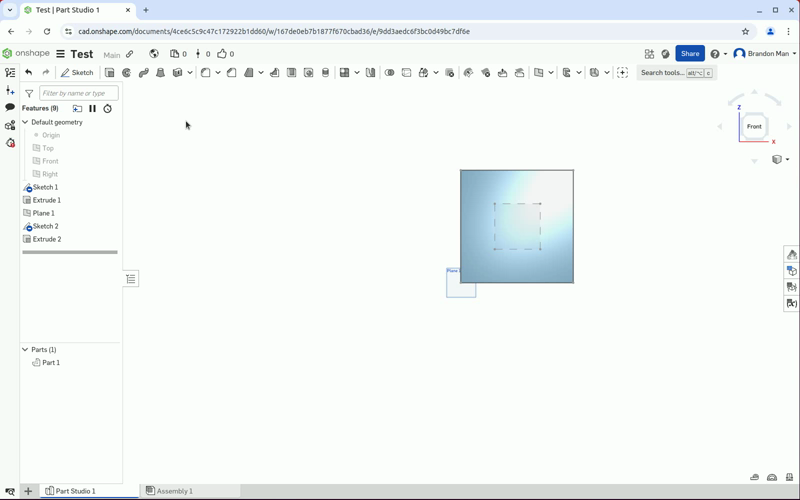
key(left, 2)
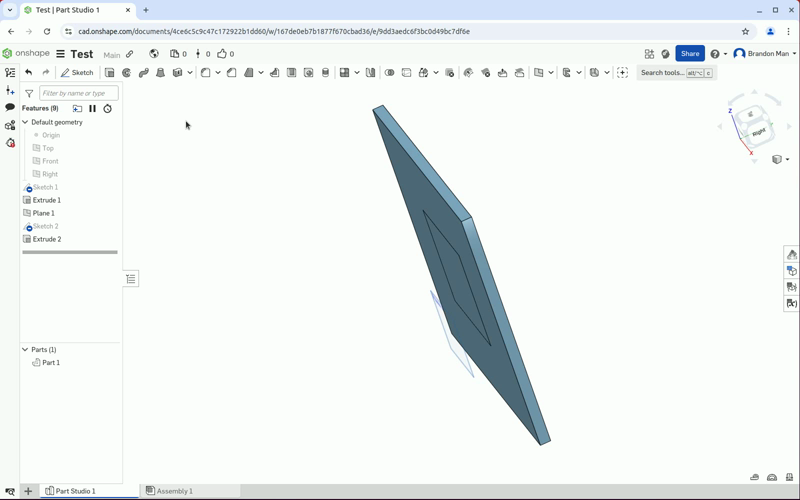
key(down, 2)
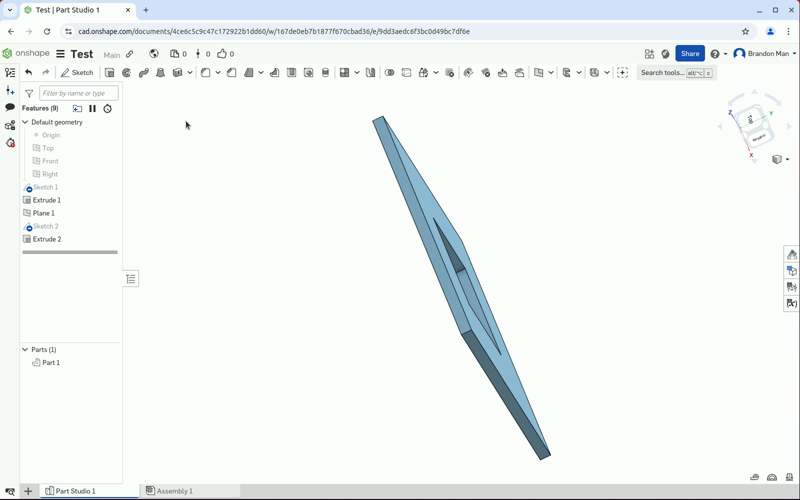
key(up, 2)
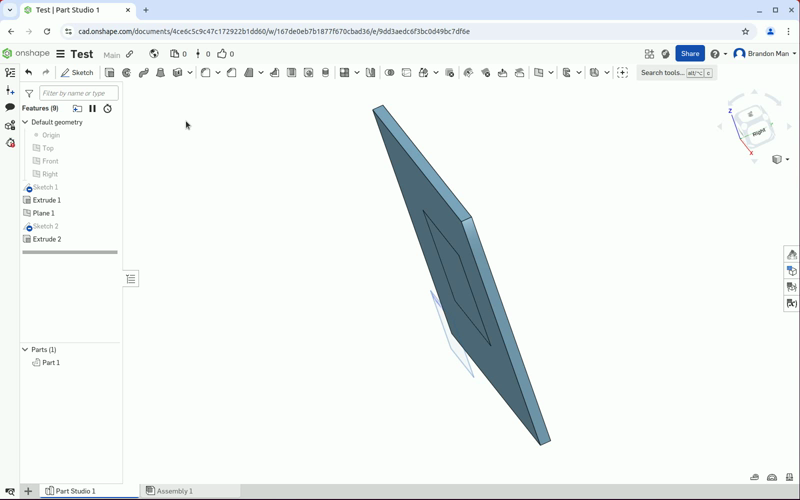
key(right, 2)
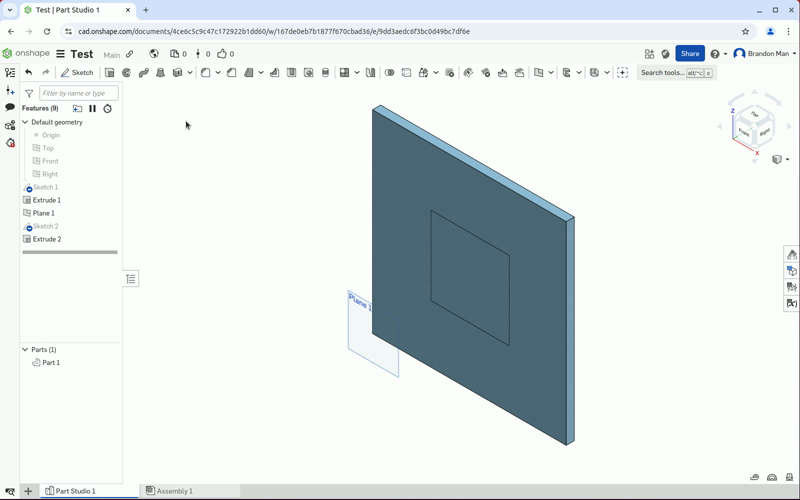
mouse_move(73, 189)
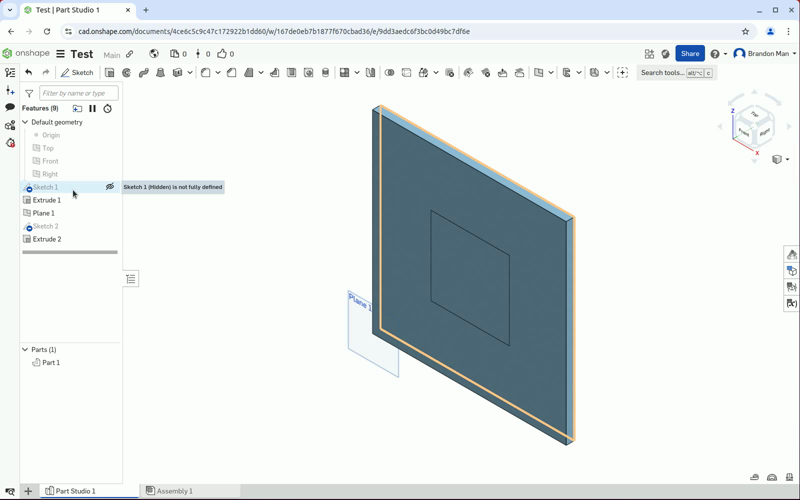
click(73, 189)